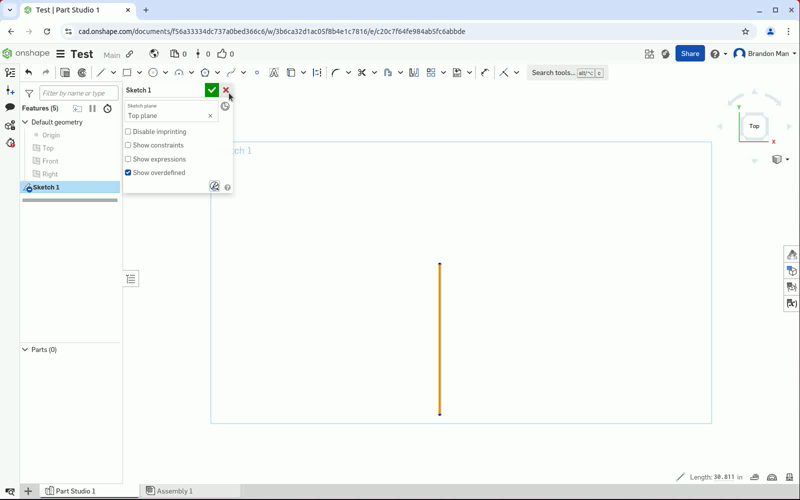
key(shift+h)
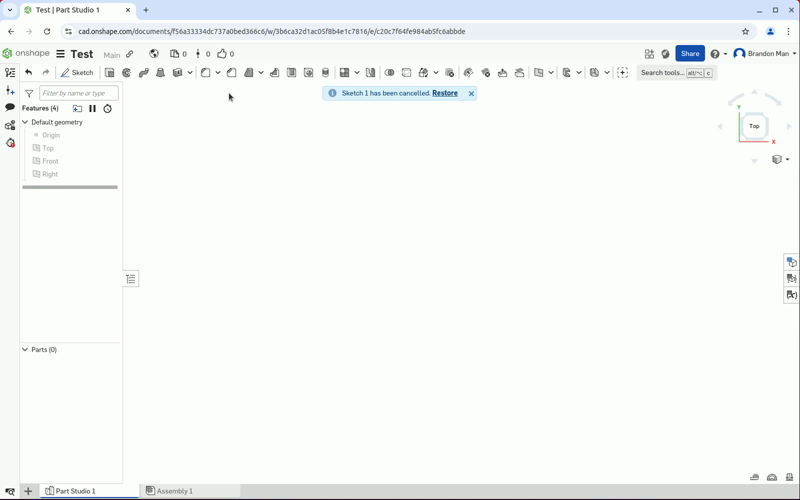
mouse_move(73, 352)
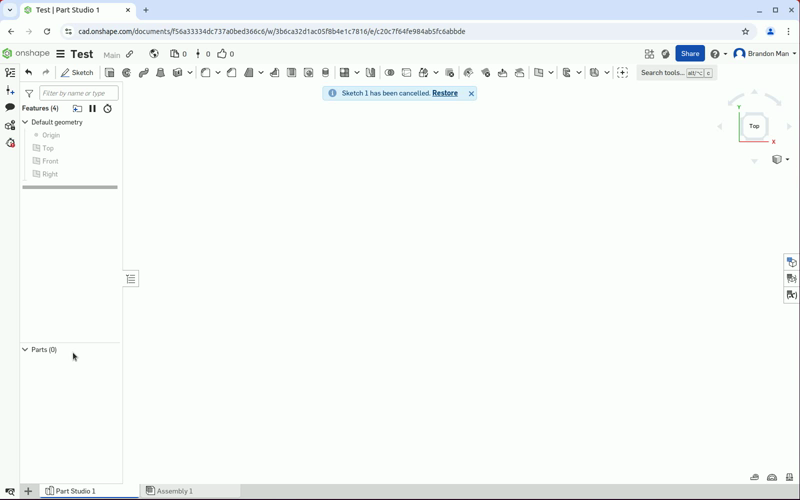
key(y)
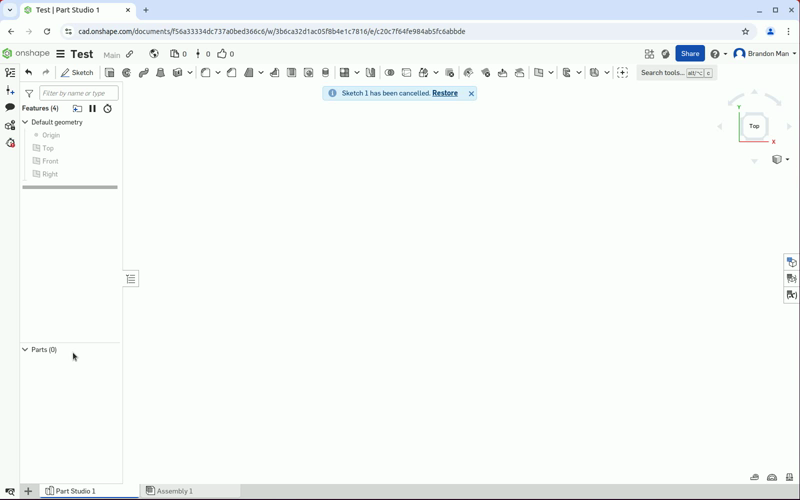
key(shift+p)
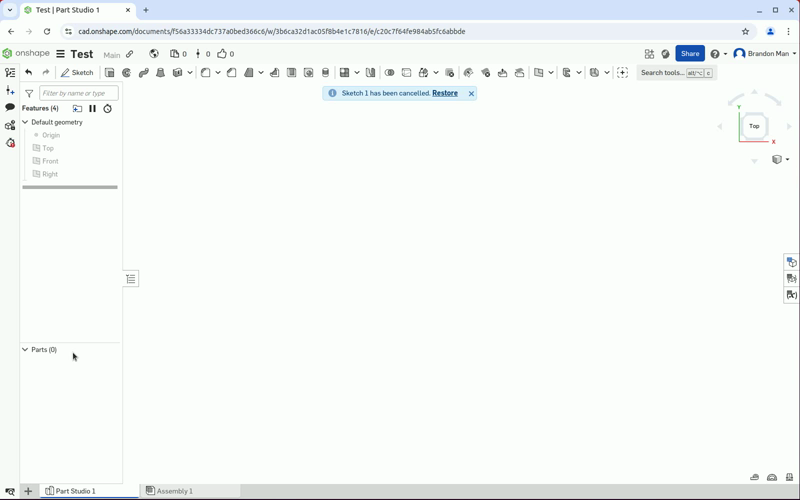
key(space)
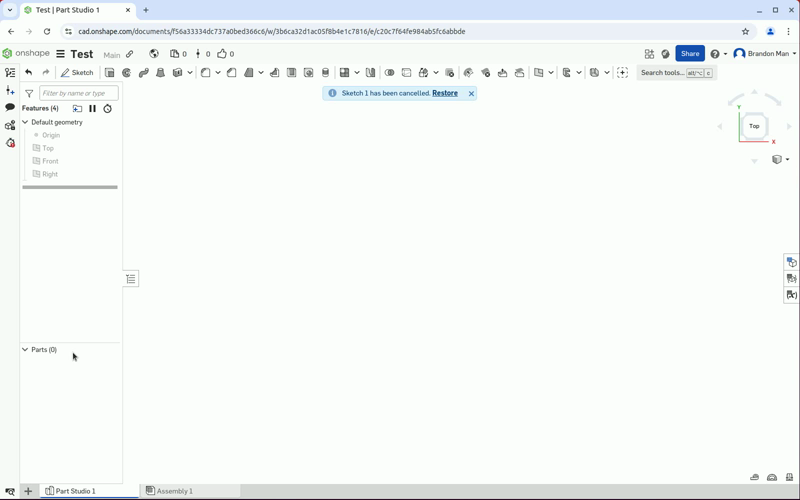
key_down(shift)
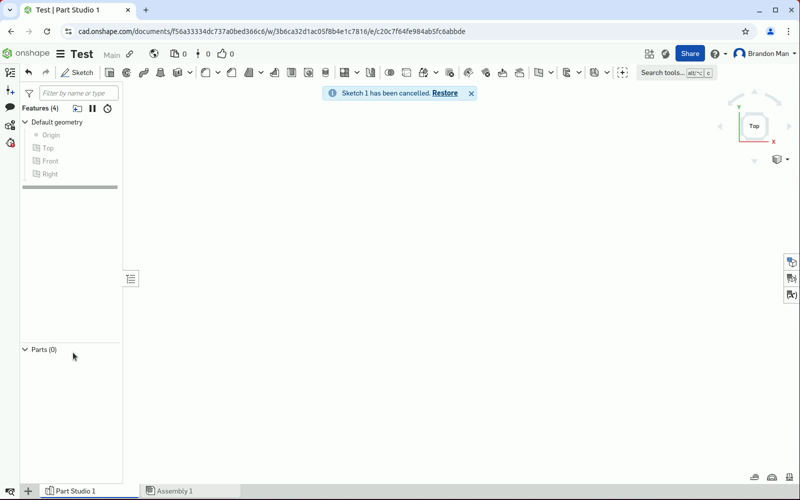
key(up)
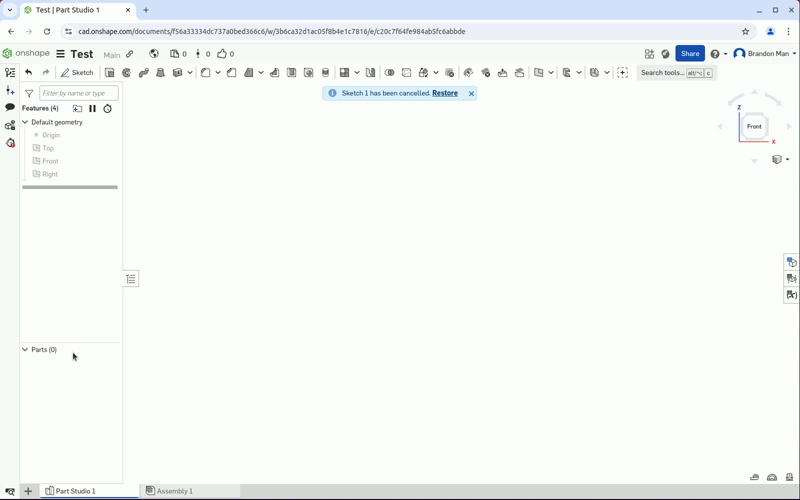
key_up(shift)
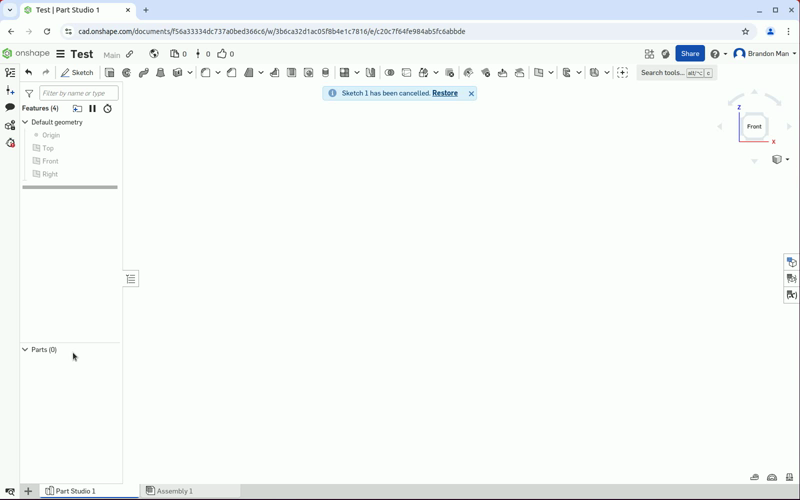
mouse_move(73, 352)
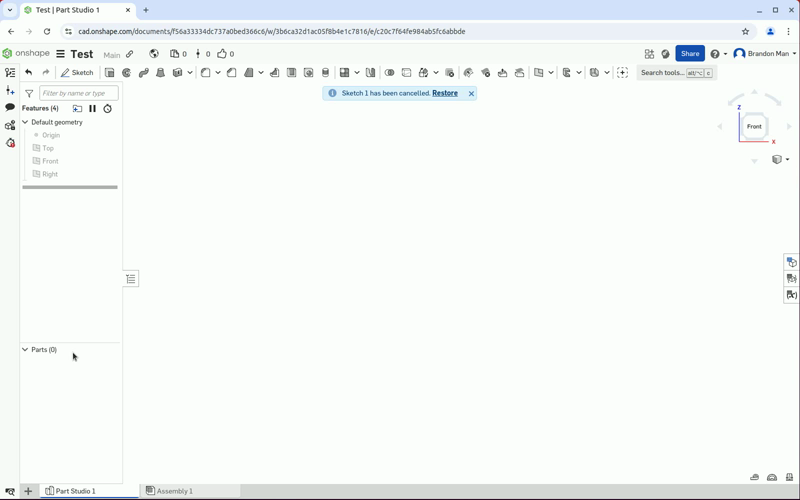
key(shift+y)
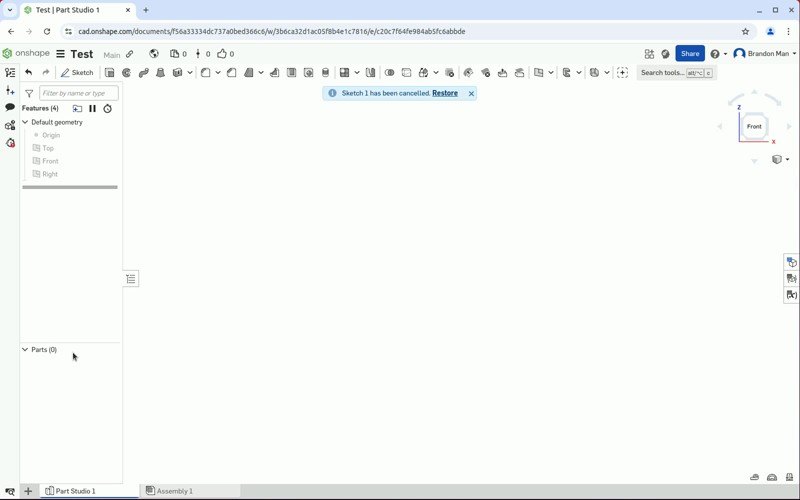
key(shift+s)
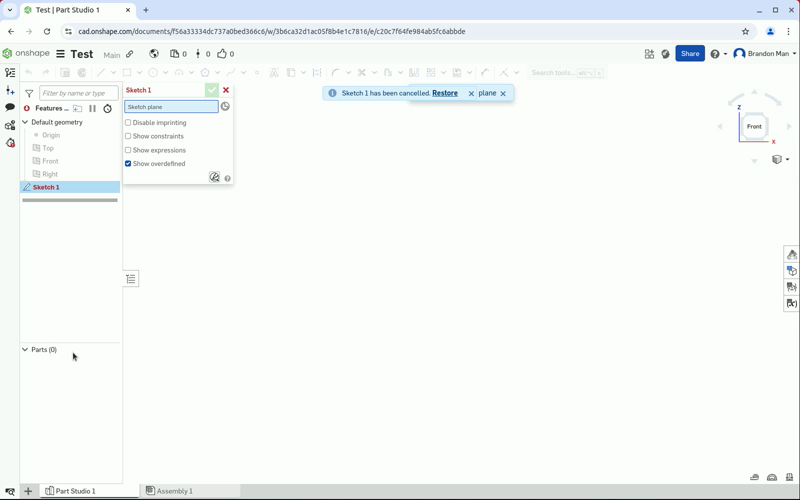
mouse_move(73, 163)
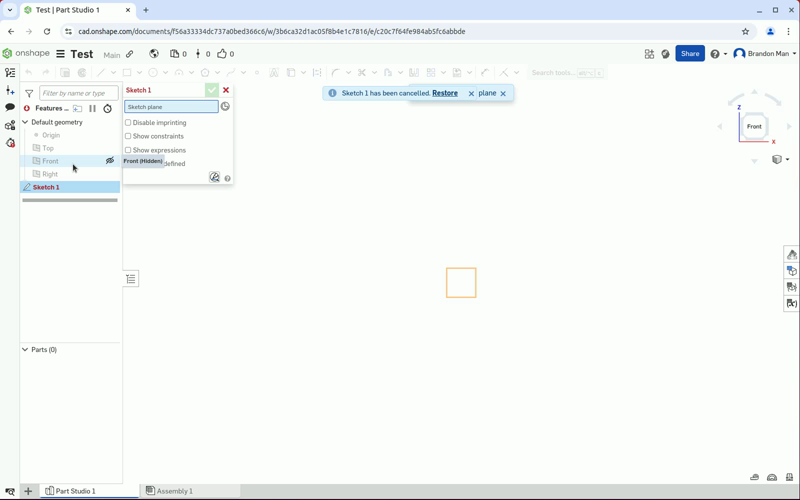
click(73, 163)
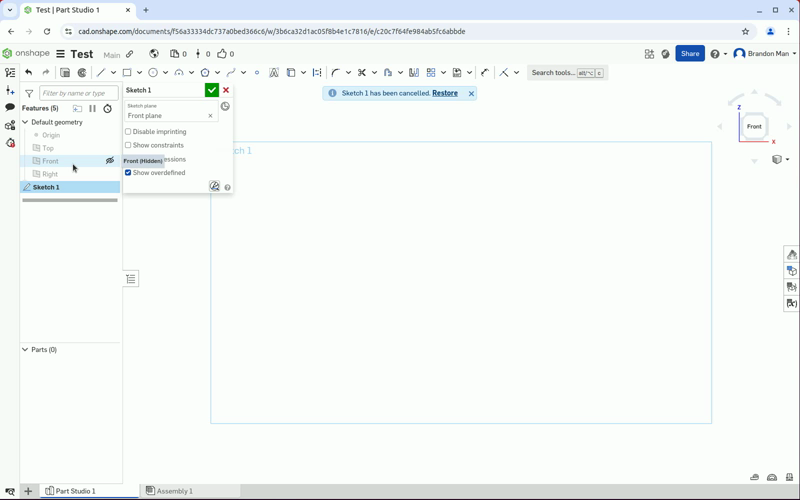
mouse_move(73, 352)
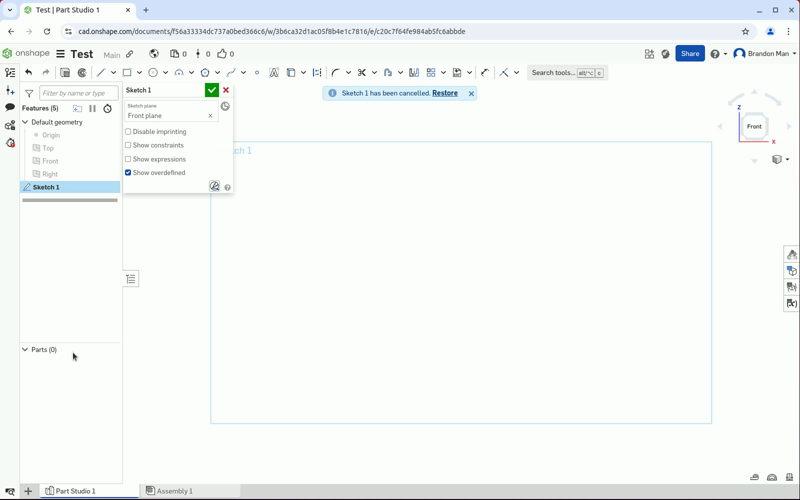
key(y)
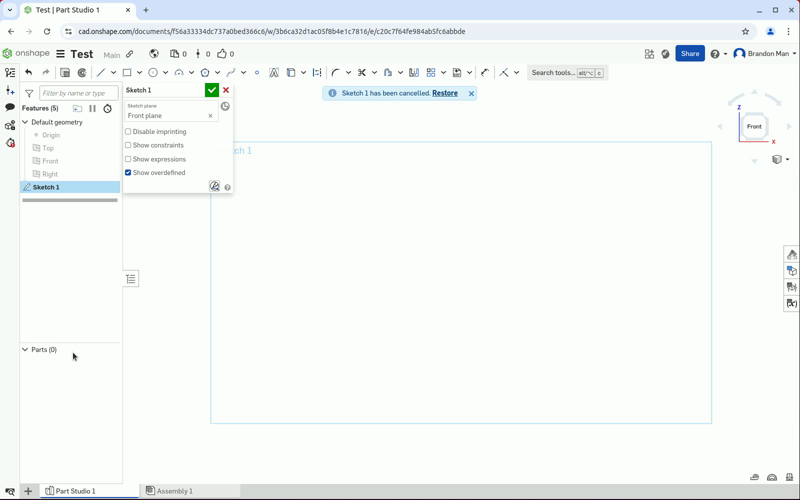
key(l)
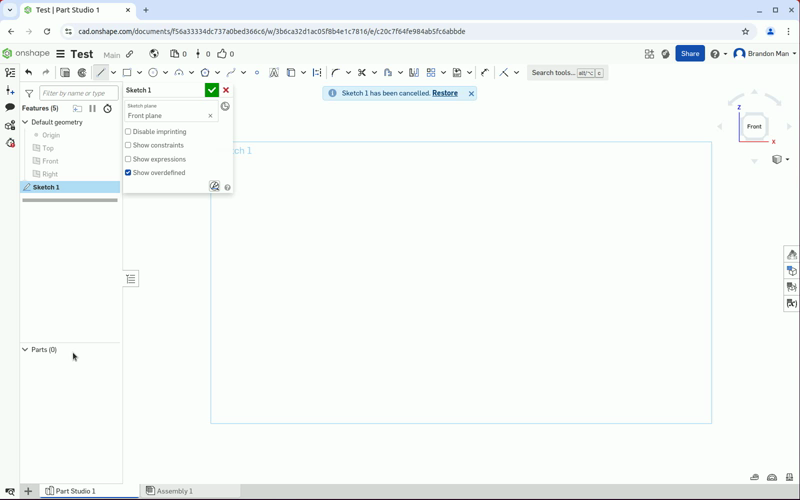
key_down(shift)
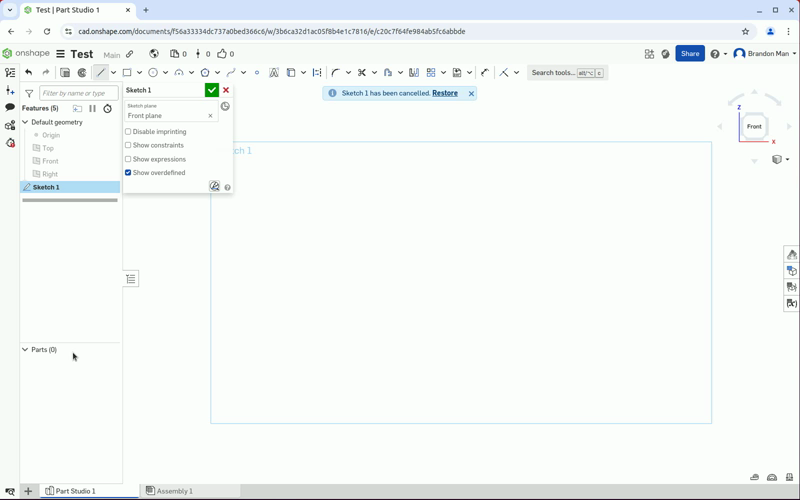
mouse_move(404, 339)
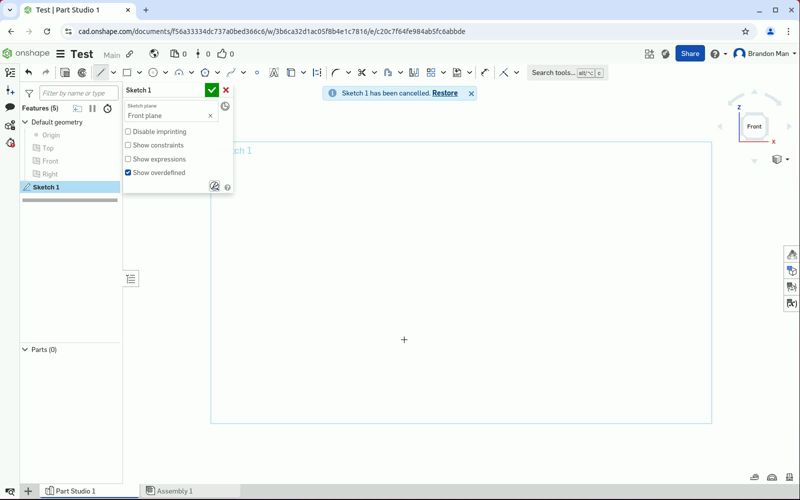
click(404, 339)
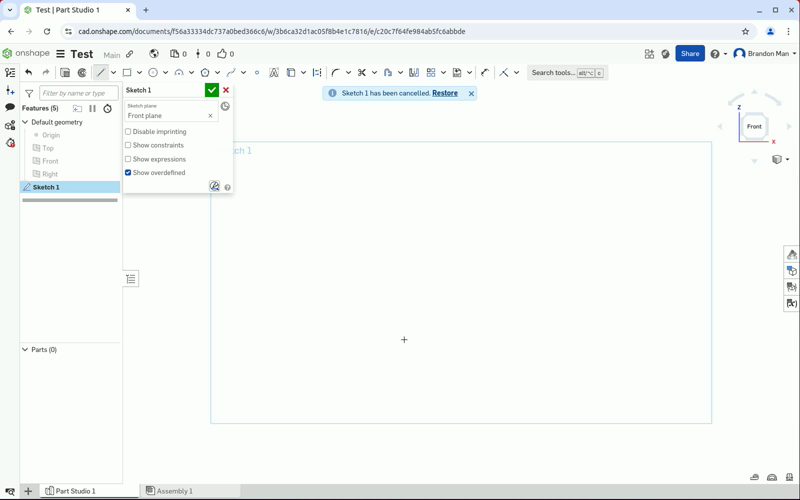
key_up(shift)
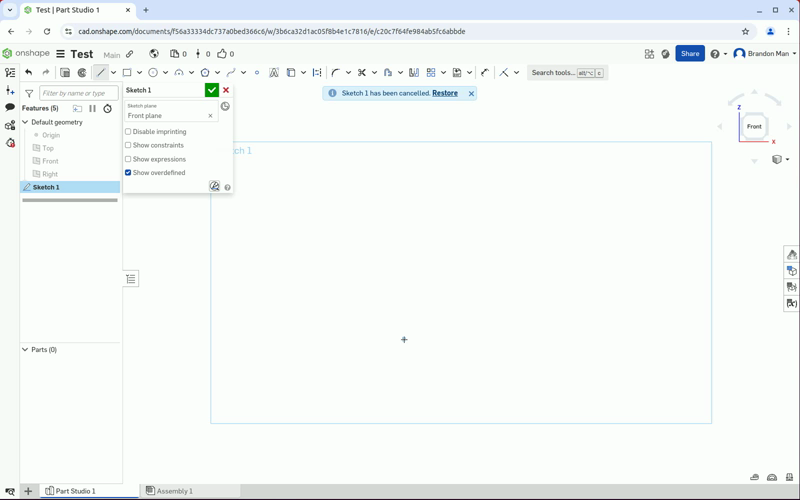
key_down(shift)
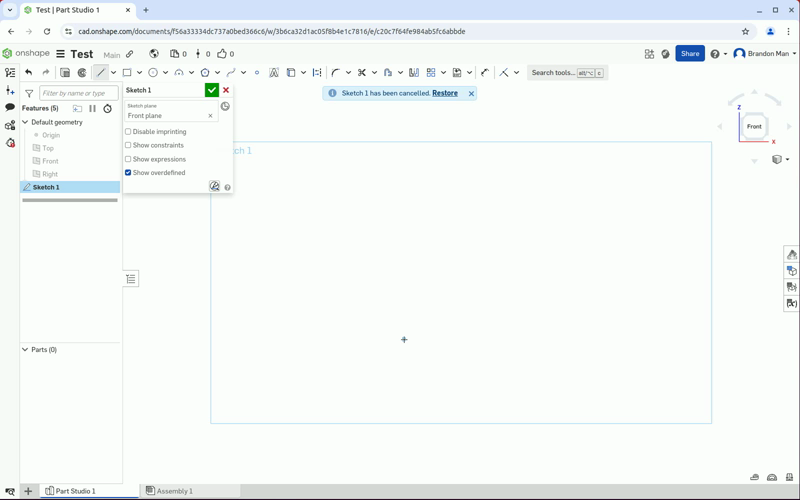
mouse_move(516, 339)
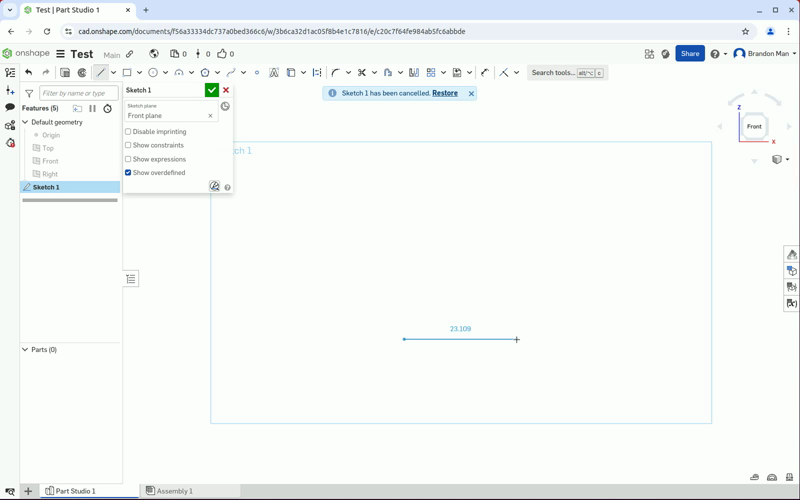
click(516, 339)
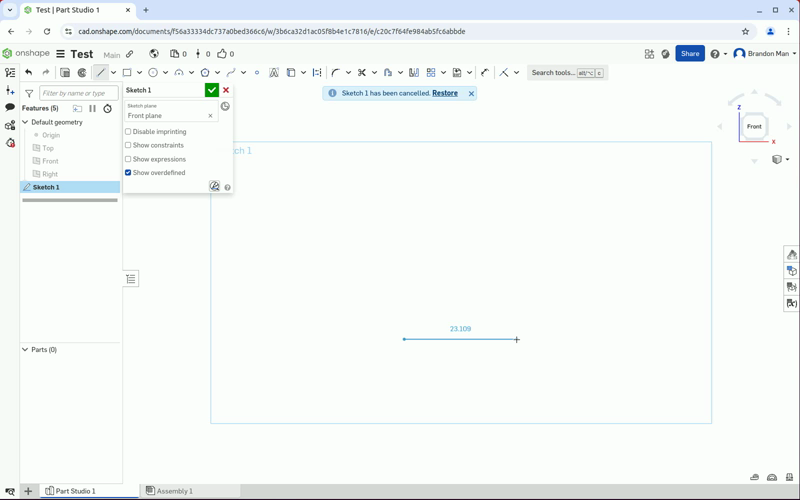
key_up(shift)
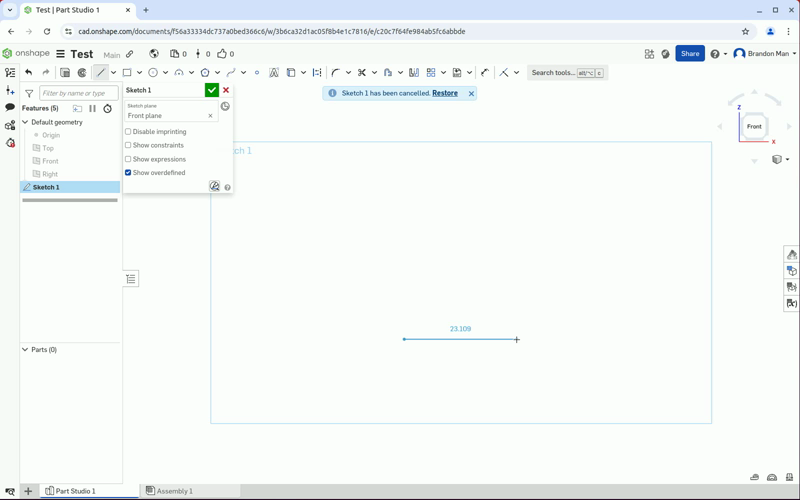
key_down(shift)
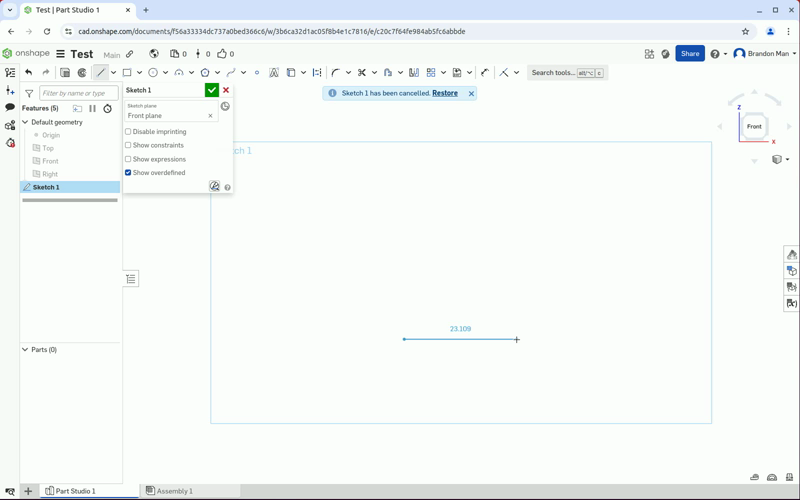
mouse_move(516, 226)
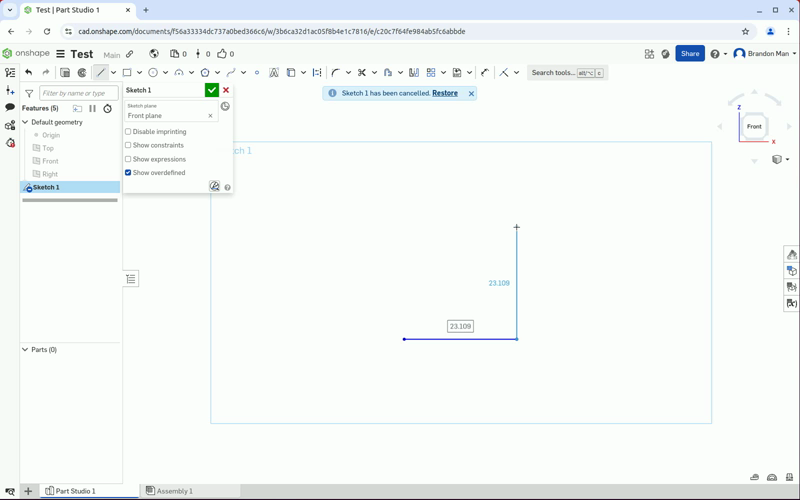
click(516, 226)
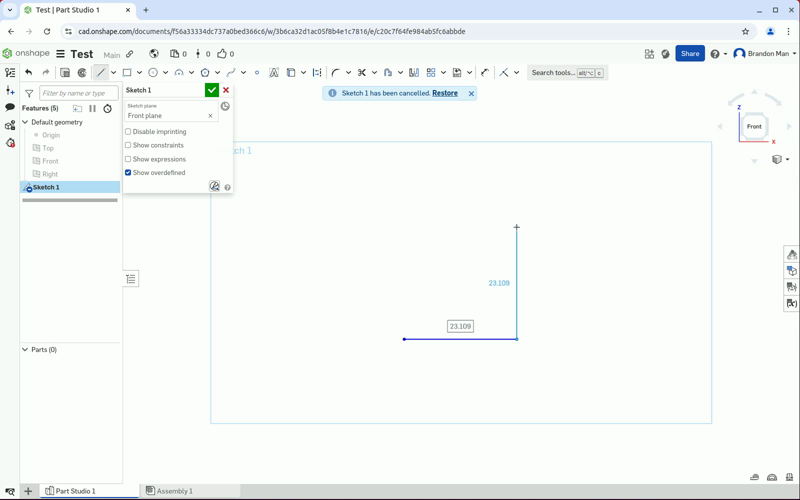
key_up(shift)
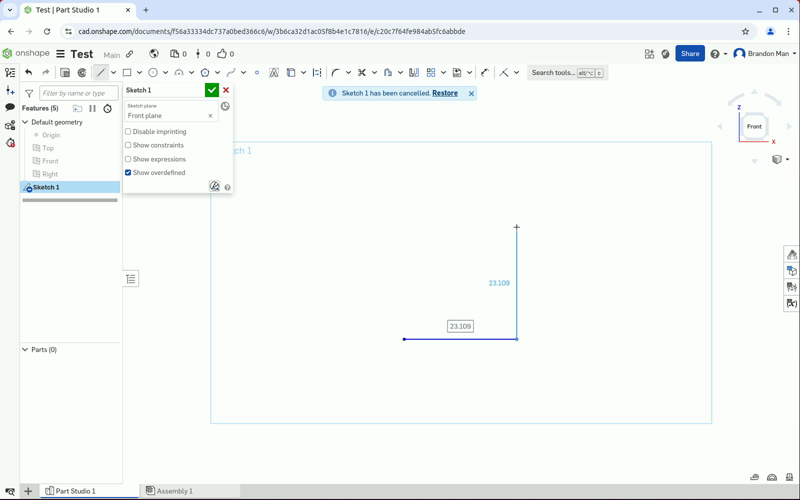
key_down(shift)
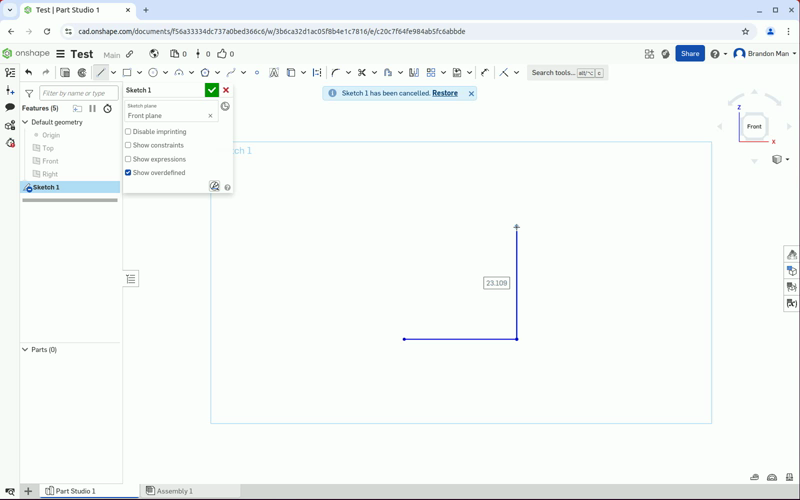
mouse_move(404, 226)
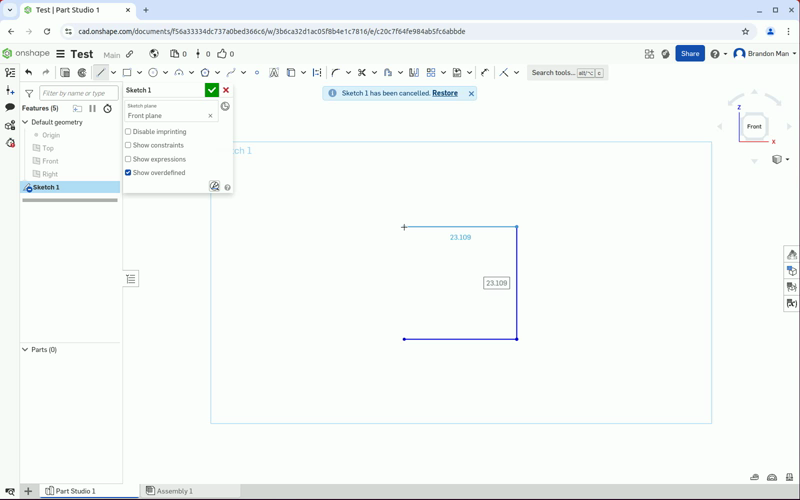
click(404, 226)
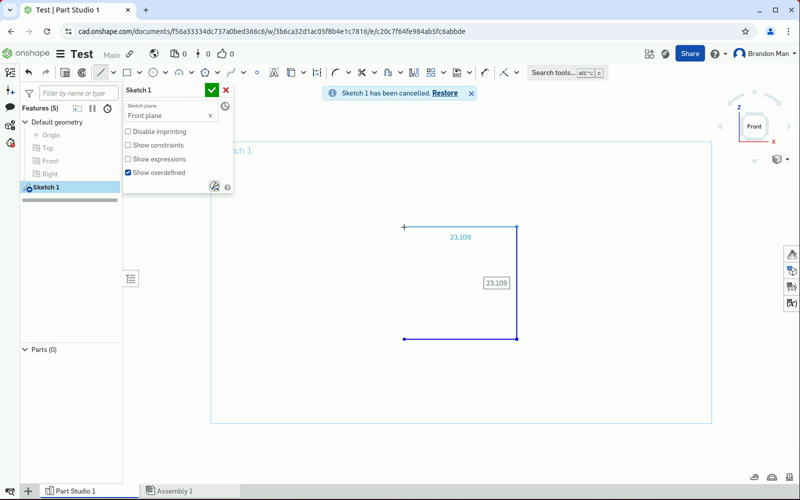
key_up(shift)
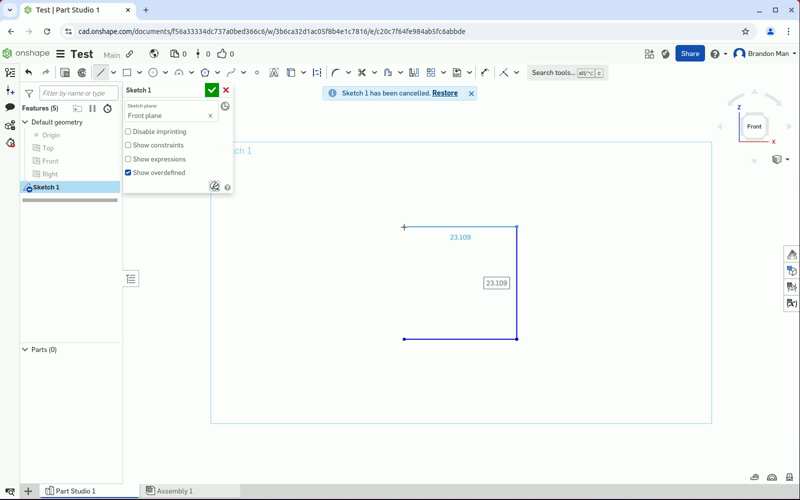
key_down(shift)
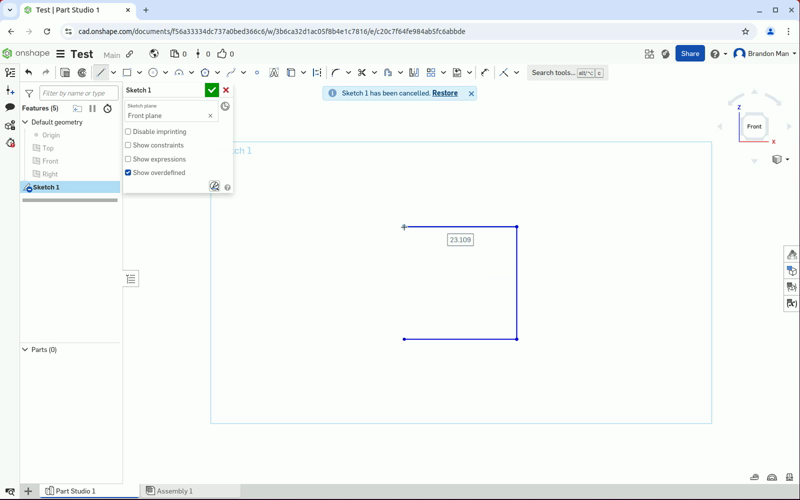
mouse_move(404, 339)
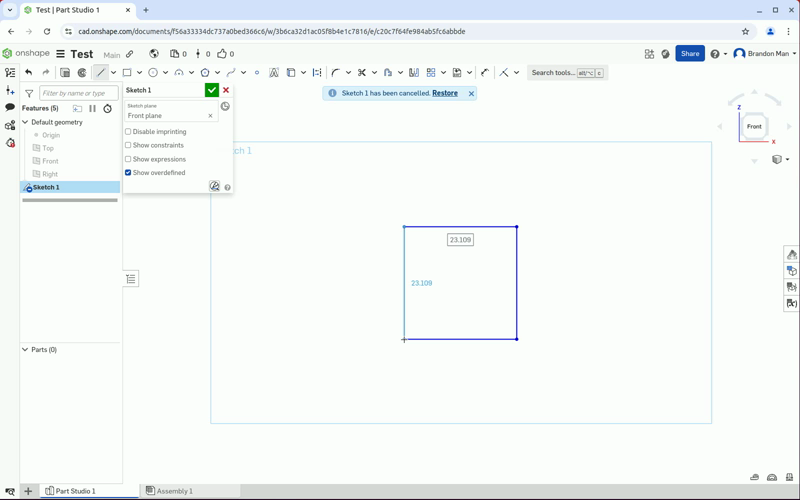
key_up(shift)
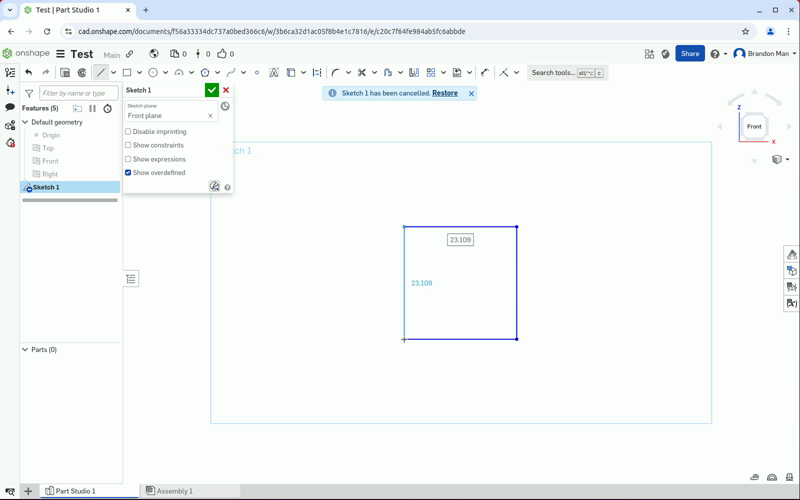
click(404, 339)
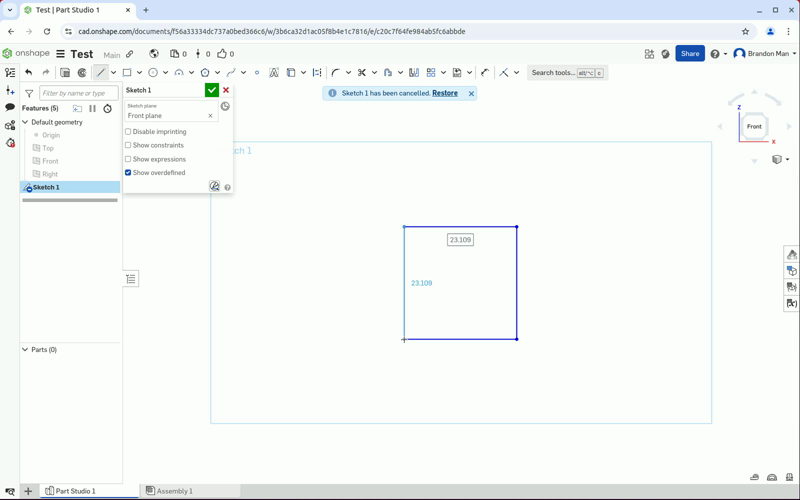
key(esc)
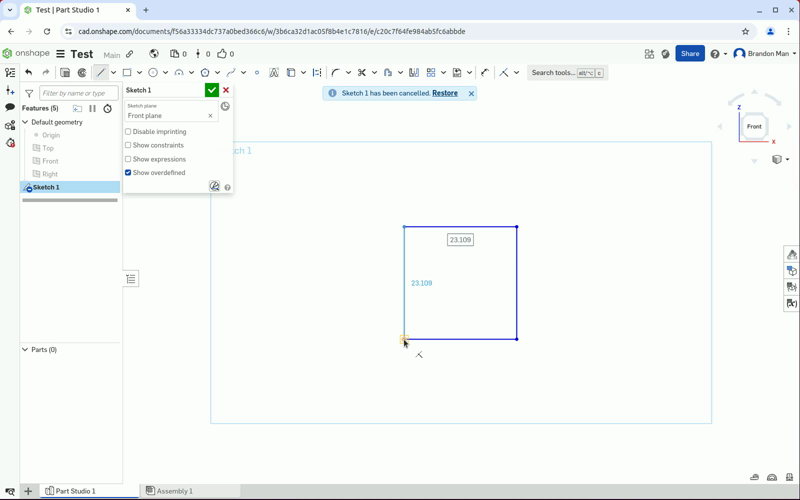
key(c)
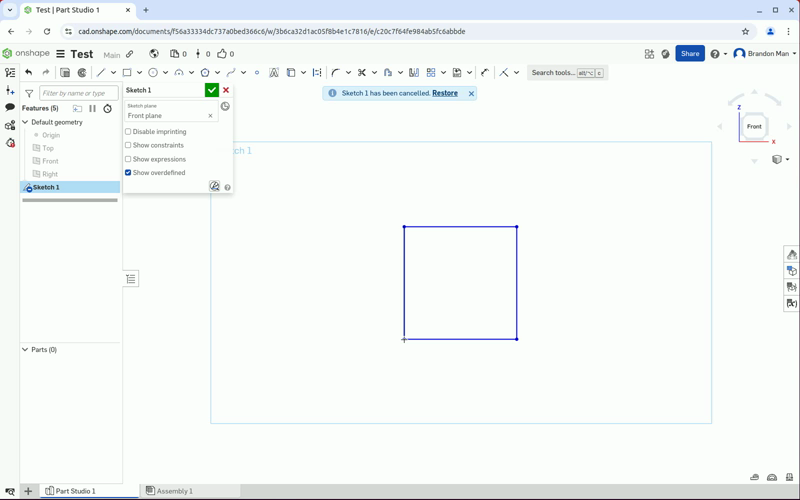
key_down(shift)
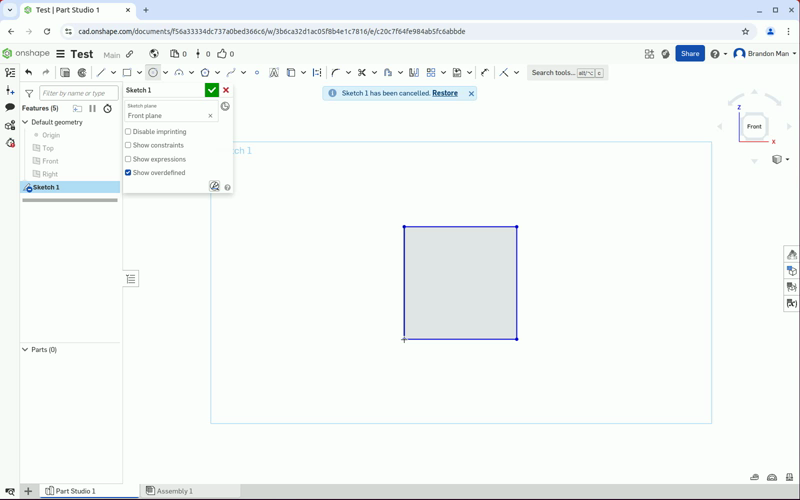
mouse_move(432, 282)
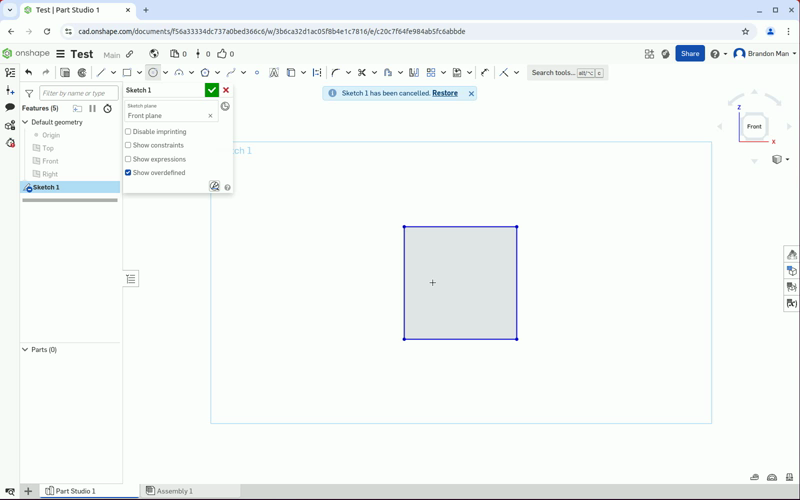
click(432, 282)
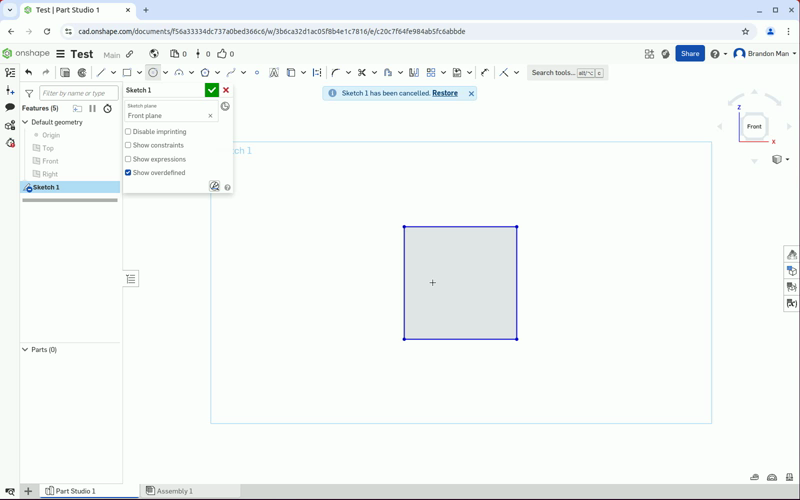
key_up(shift)
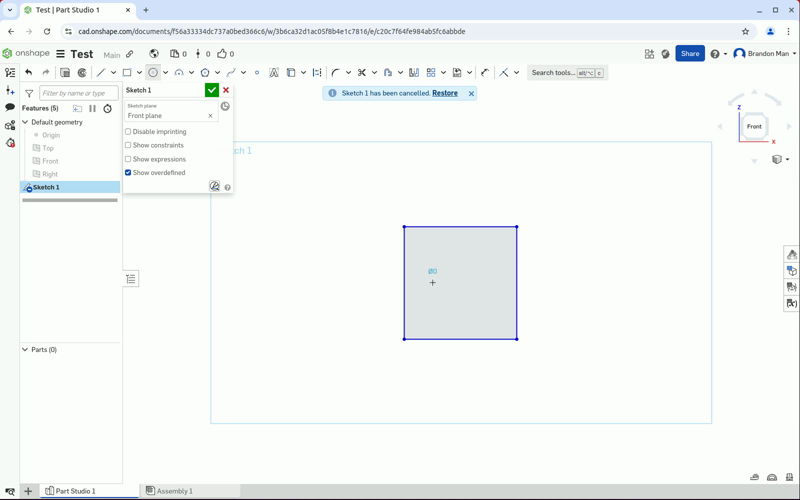
mouse_move(453, 282)
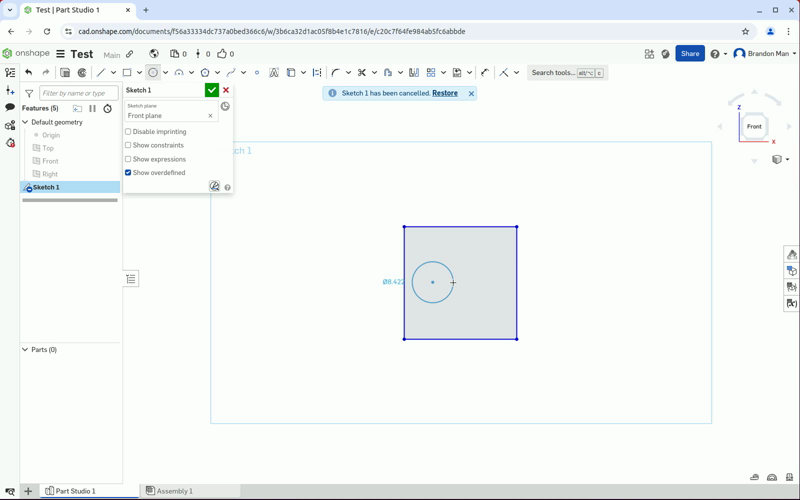
click(453, 282)
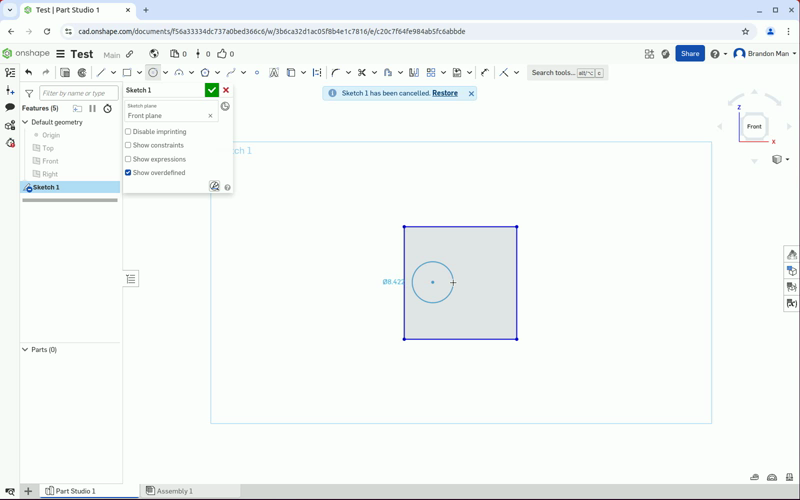
key(esc)
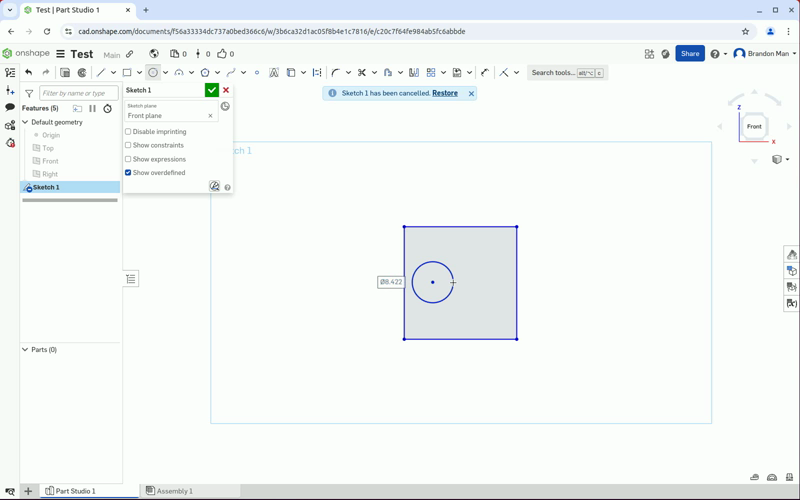
key(c)
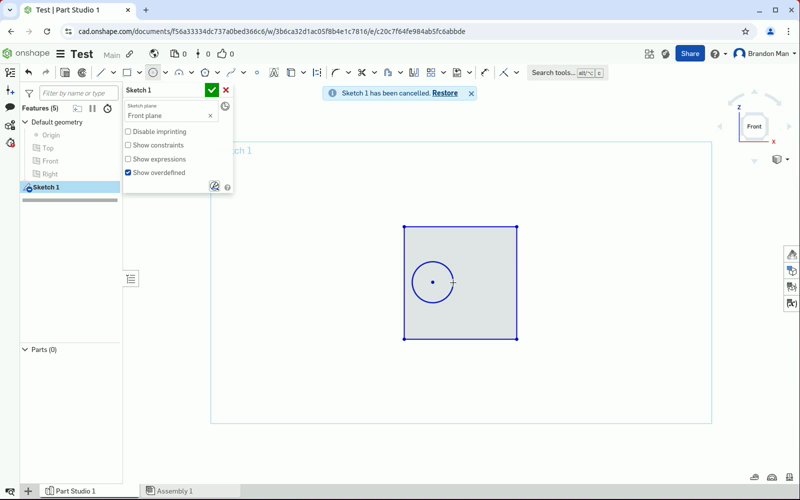
key_down(shift)
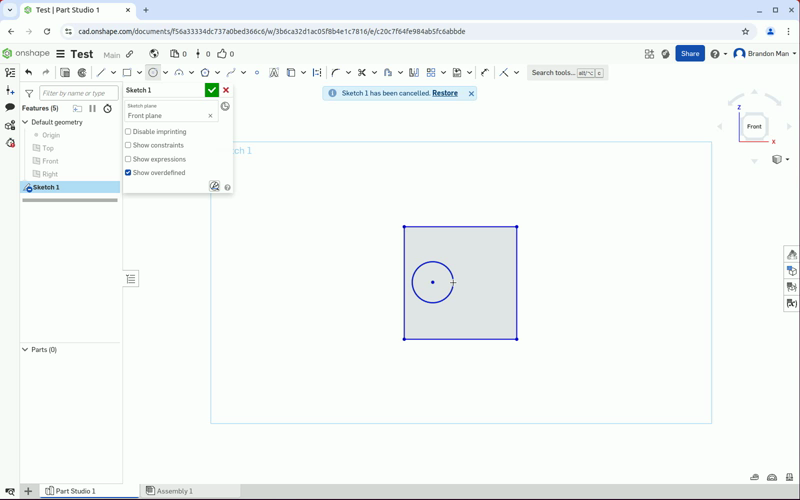
mouse_move(488, 282)
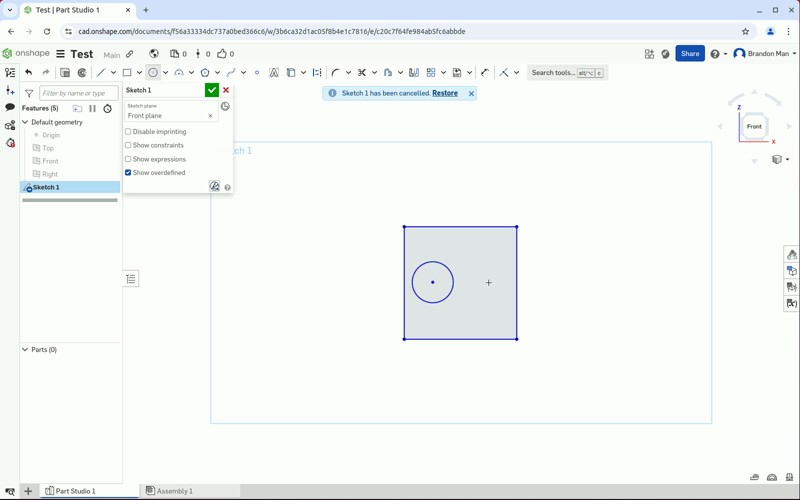
click(488, 282)
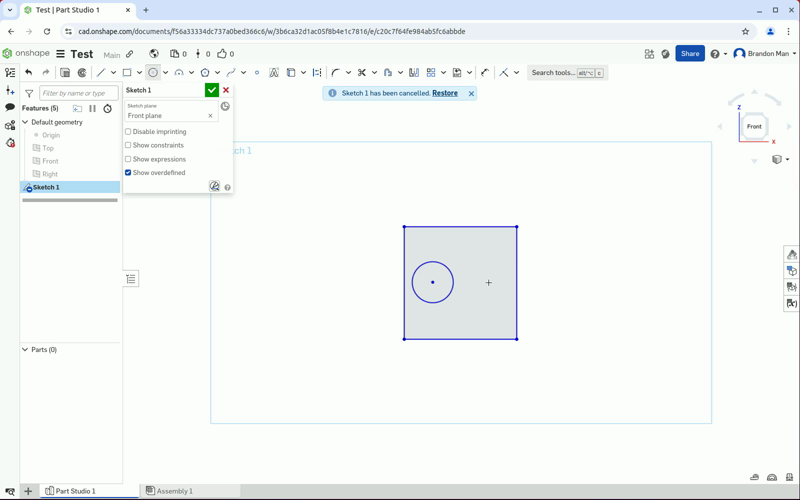
key_up(shift)
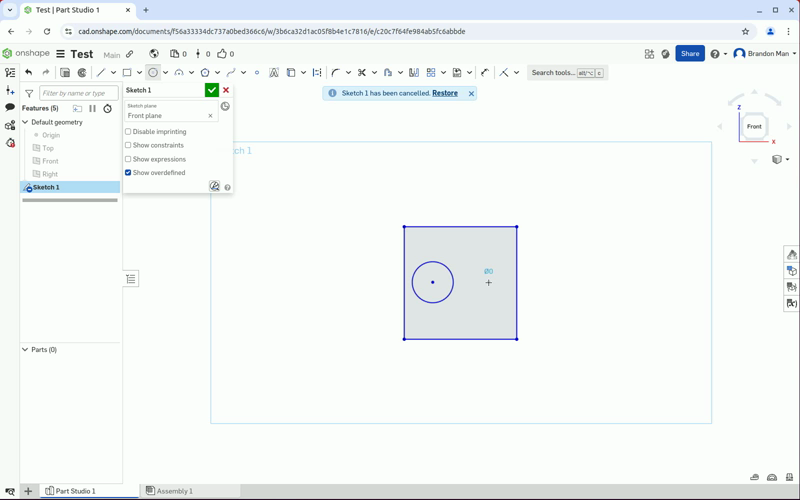
mouse_move(508, 282)
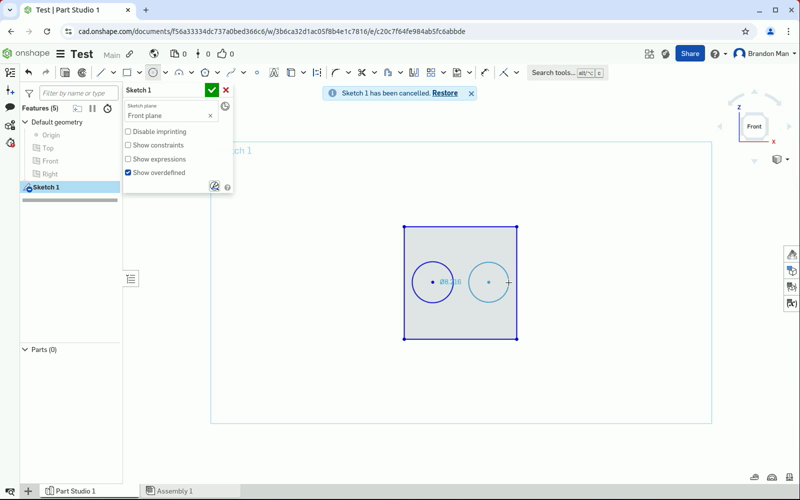
click(508, 282)
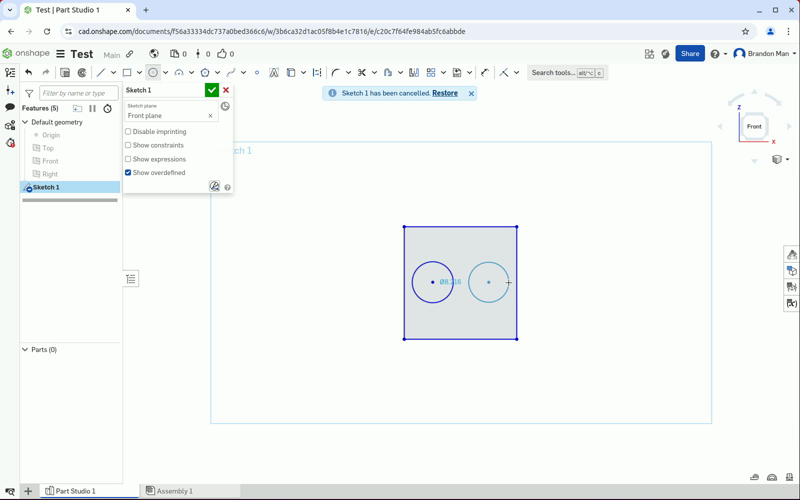
key(esc)
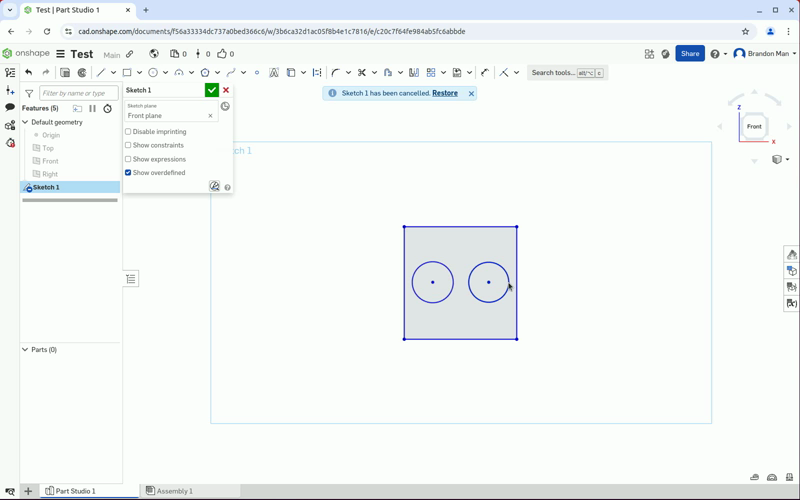
mouse_move(462, 267)
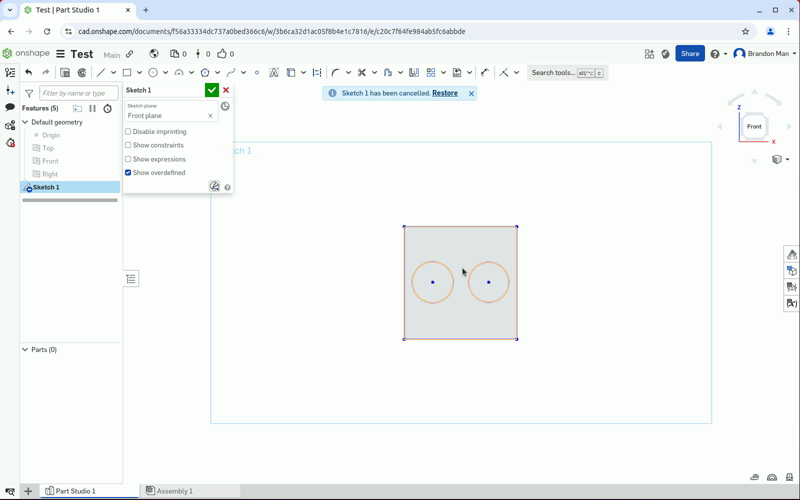
click(462, 267)
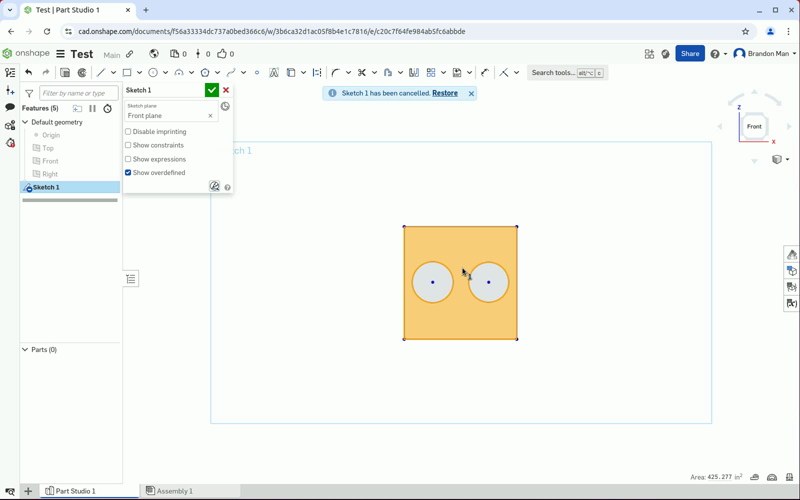
mouse_move(73, 352)
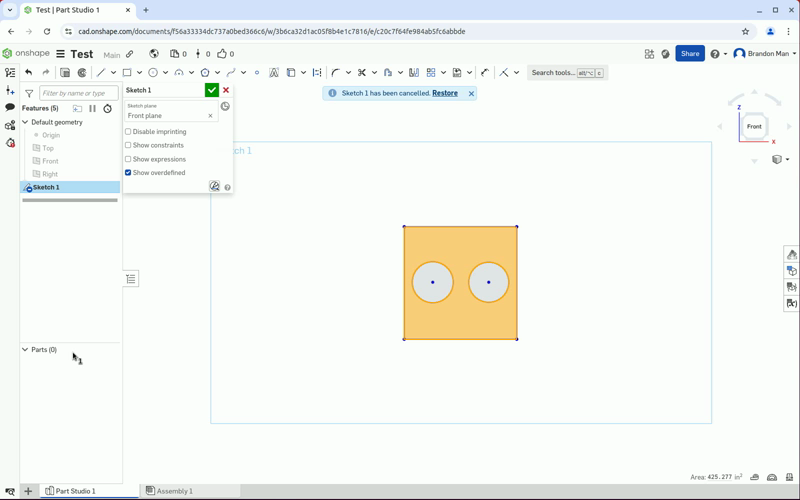
key(shift+y)
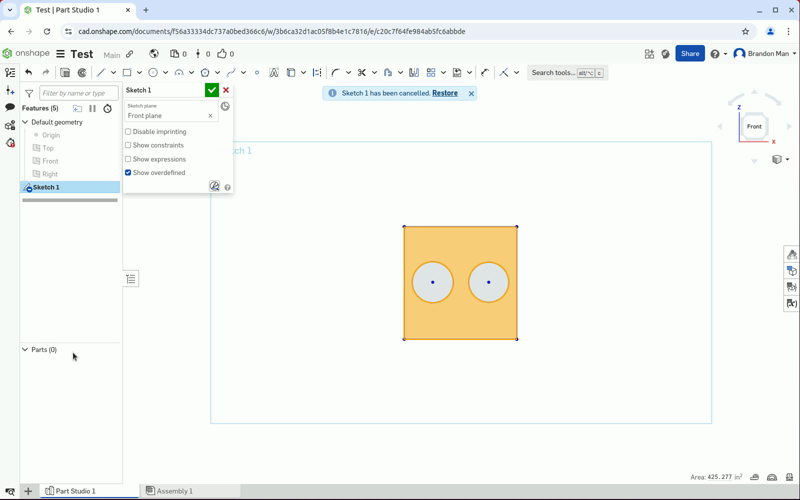
key(shift+e)
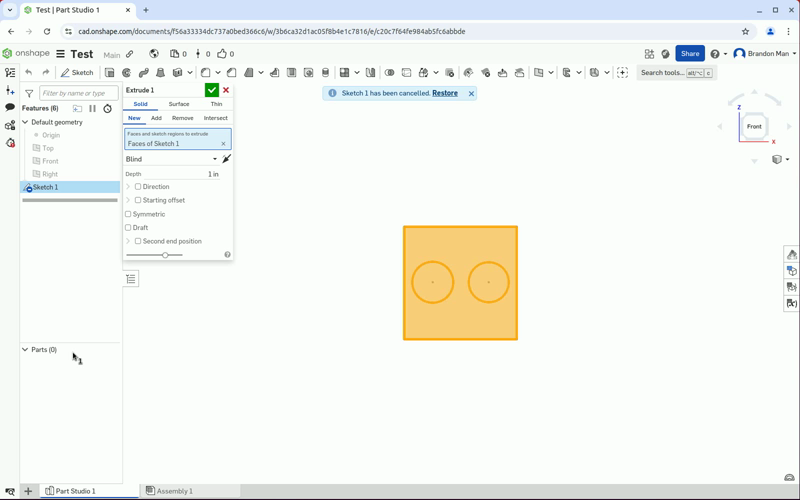
mouse_move(143, 106)
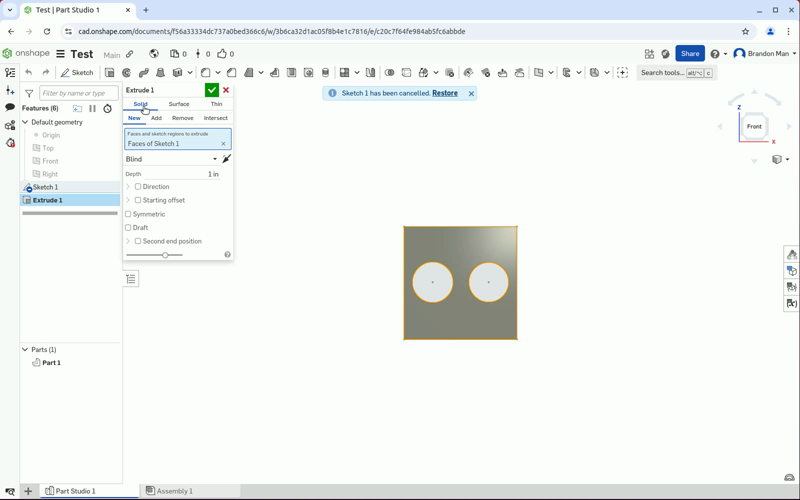
click(143, 106)
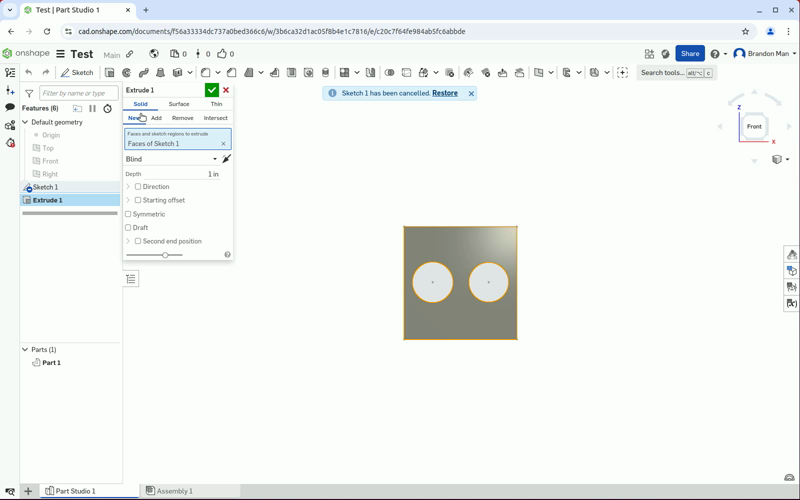
mouse_move(137, 120)
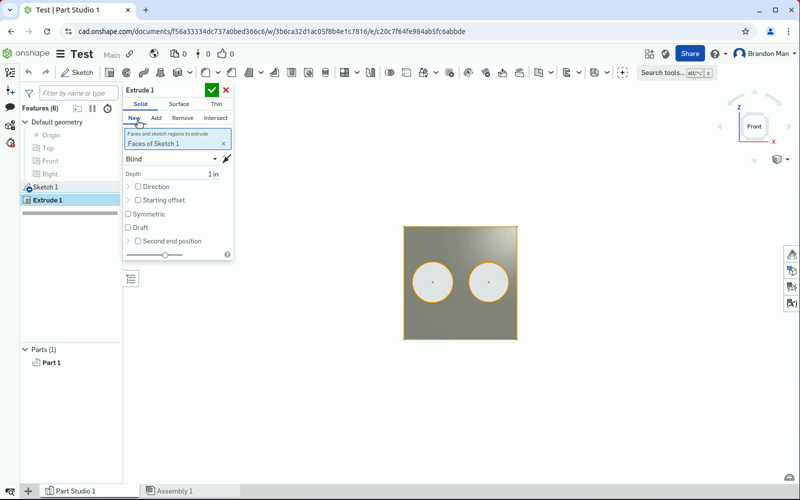
click(137, 120)
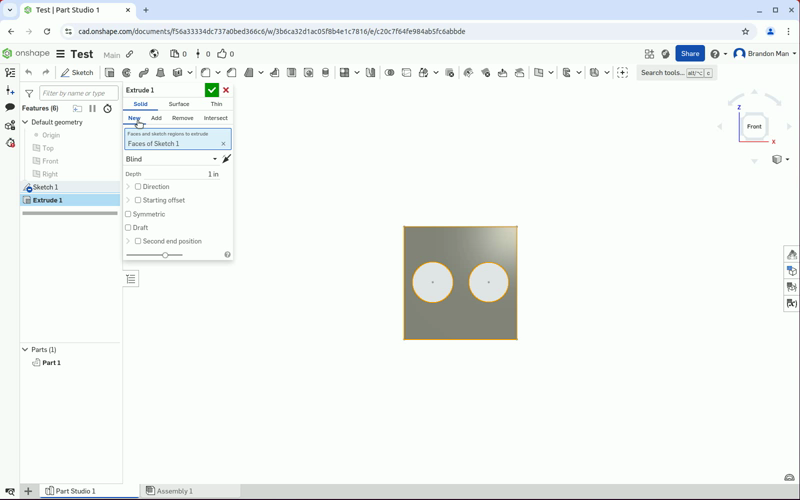
key(tab, 4)
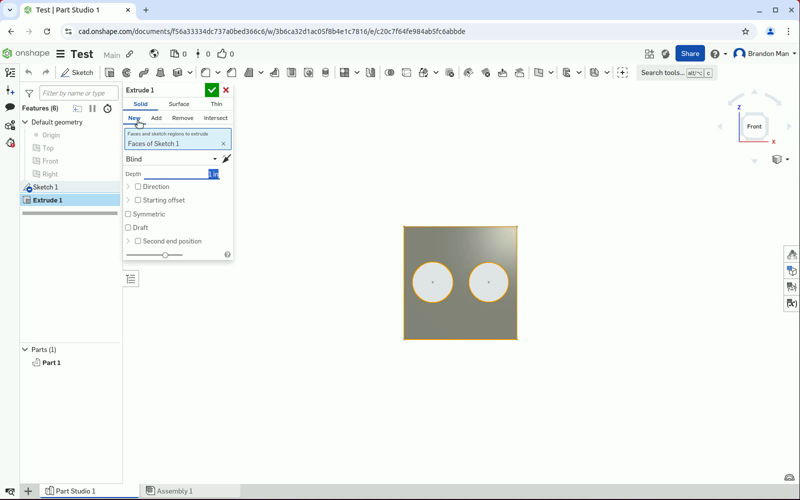
text(-11.554)
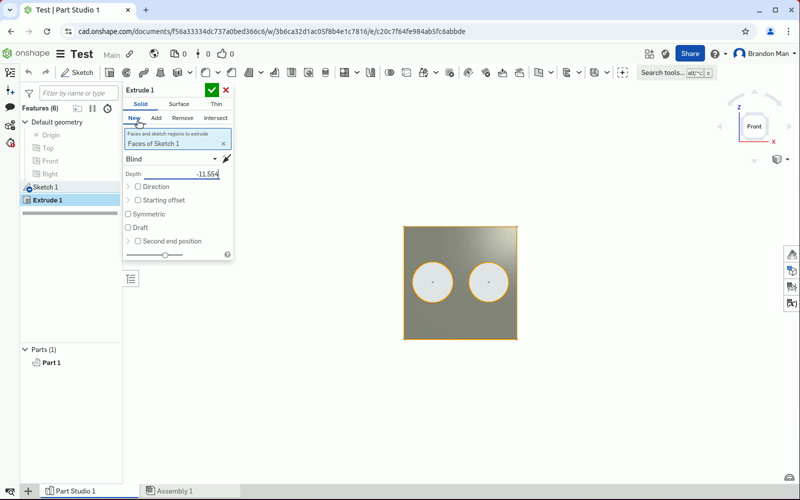
key(enter)
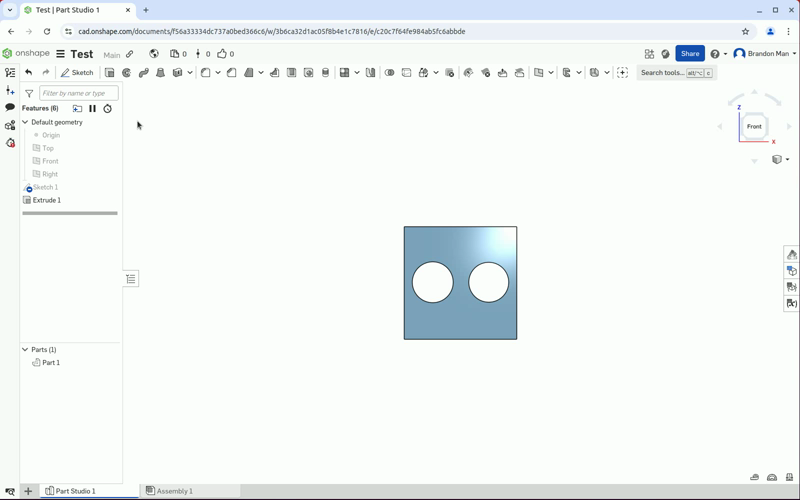
key(shift+h)
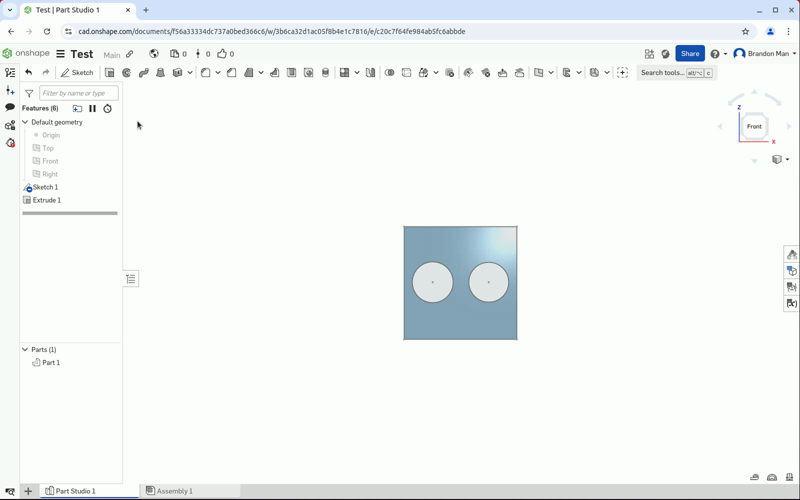
key(shift+h)
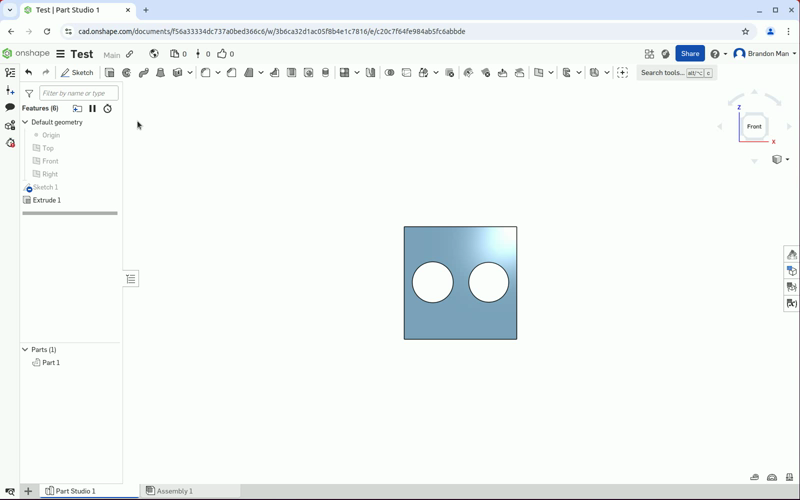
mouse_move(73, 189)
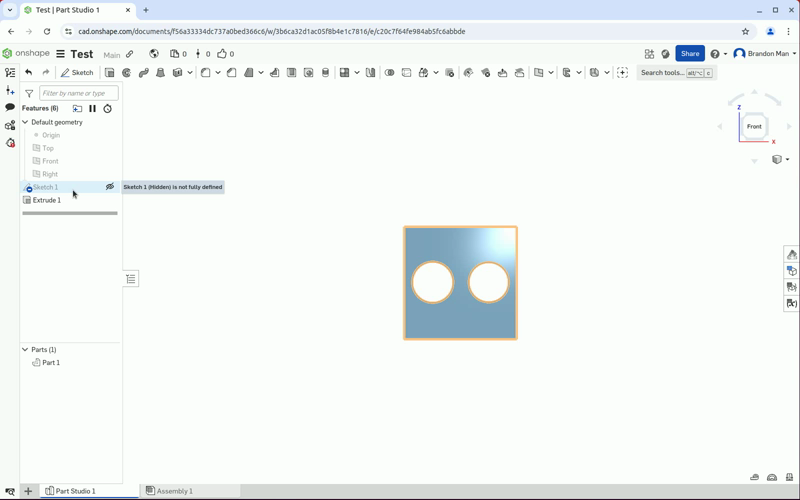
click(73, 189)
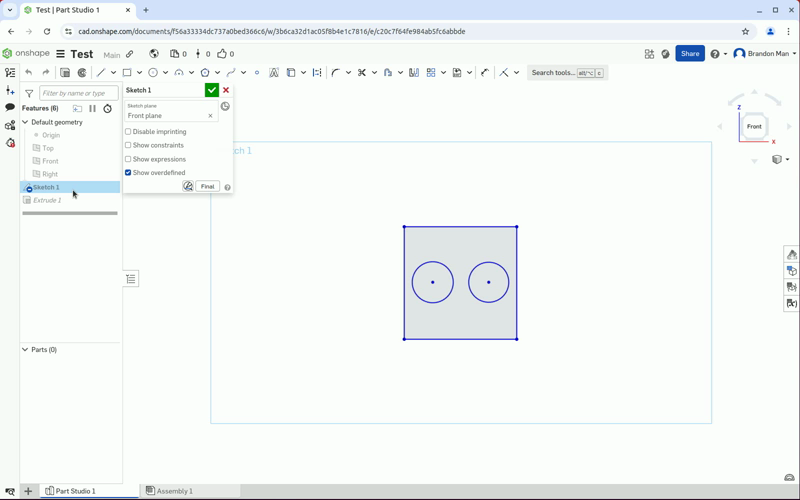
mouse_move(229, 92)
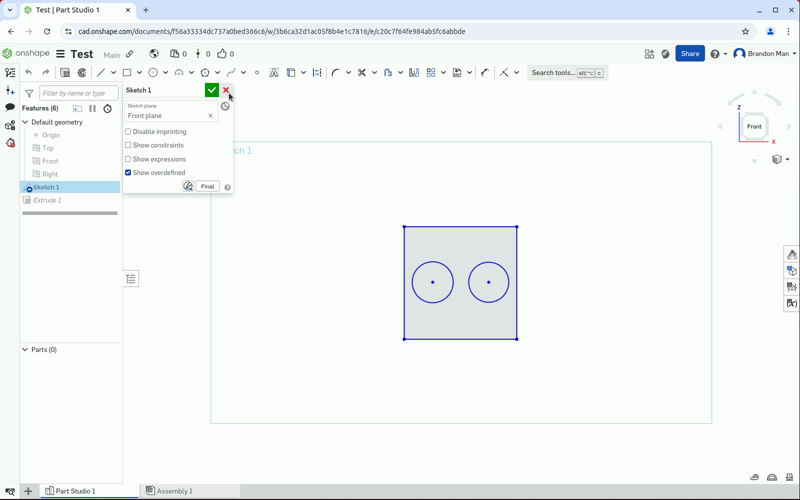
click(229, 92)
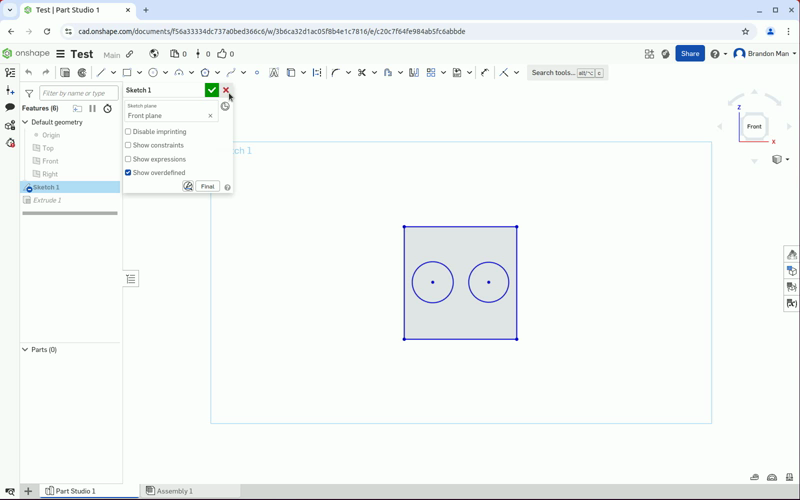
key(shift+s)
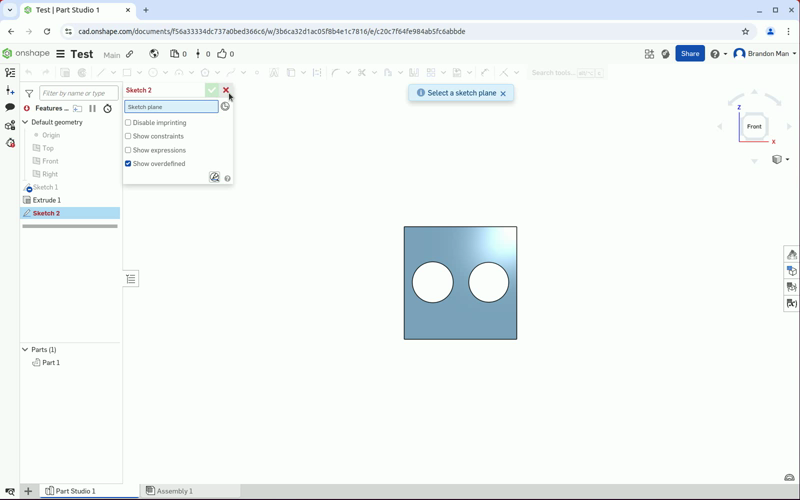
mouse_move(73, 163)
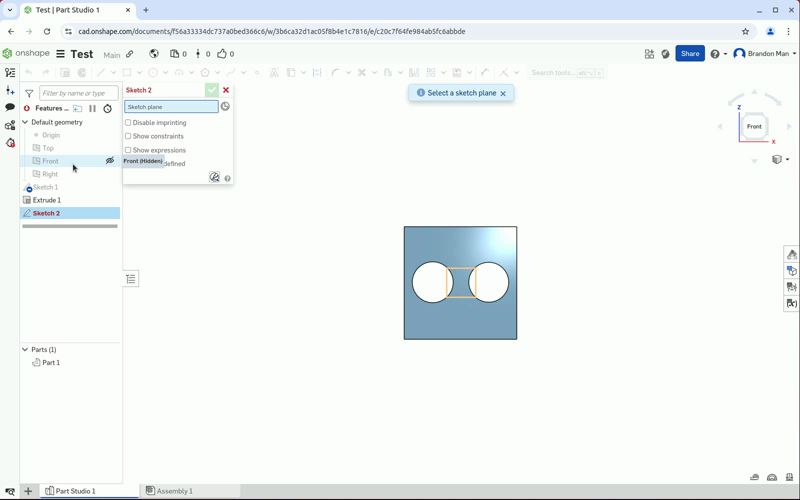
click(73, 163)
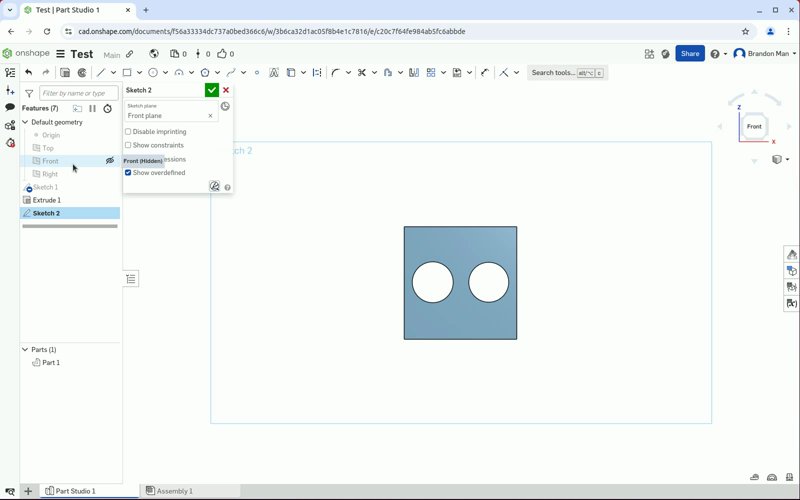
mouse_move(73, 352)
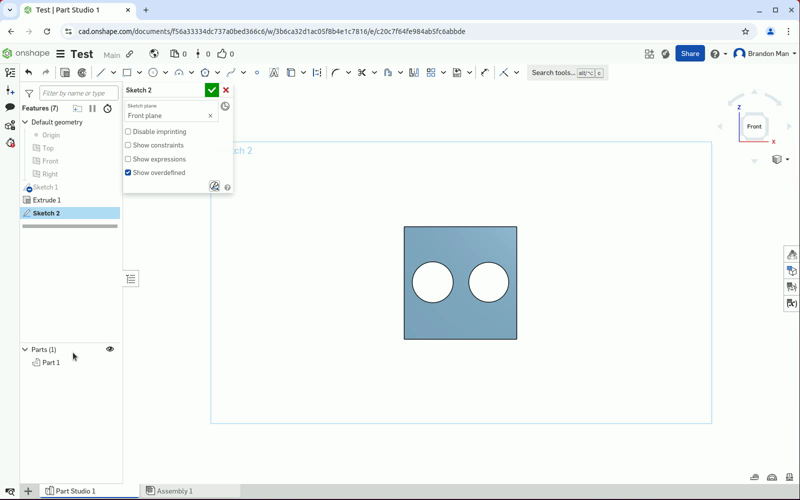
key(y)
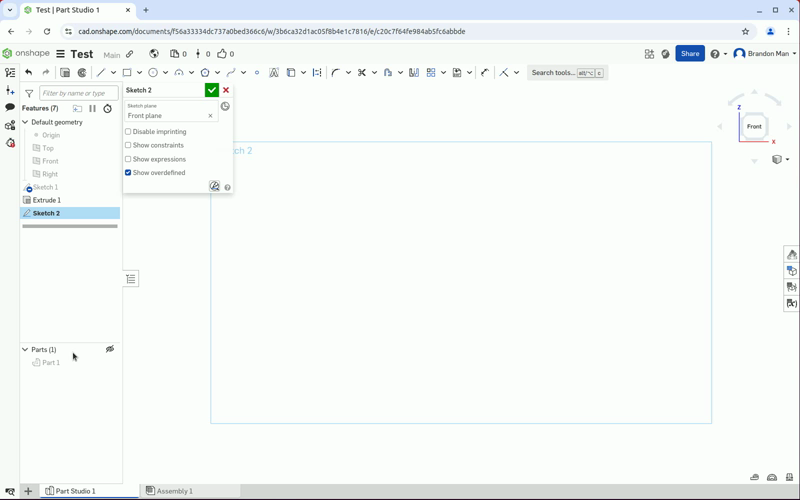
key(c)
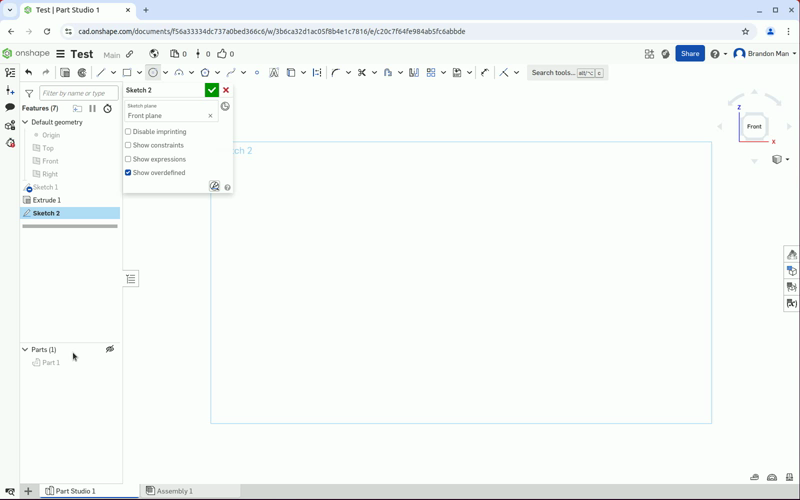
key_down(shift)
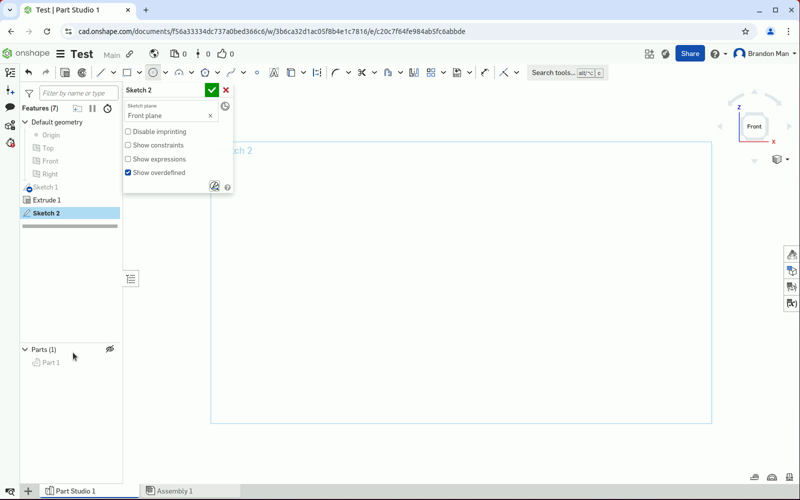
mouse_move(460, 316)
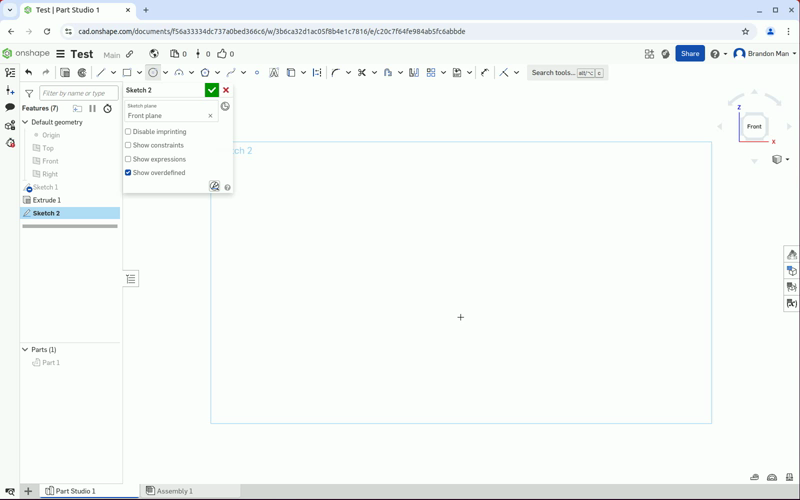
click(460, 316)
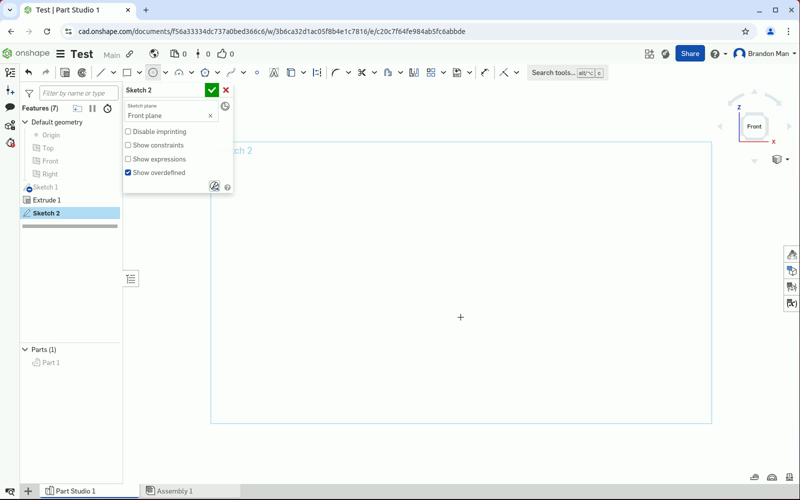
key_up(shift)
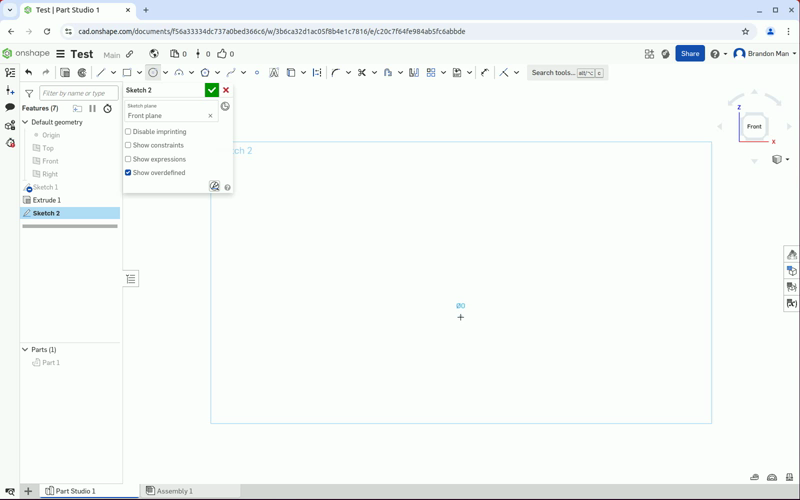
mouse_move(472, 316)
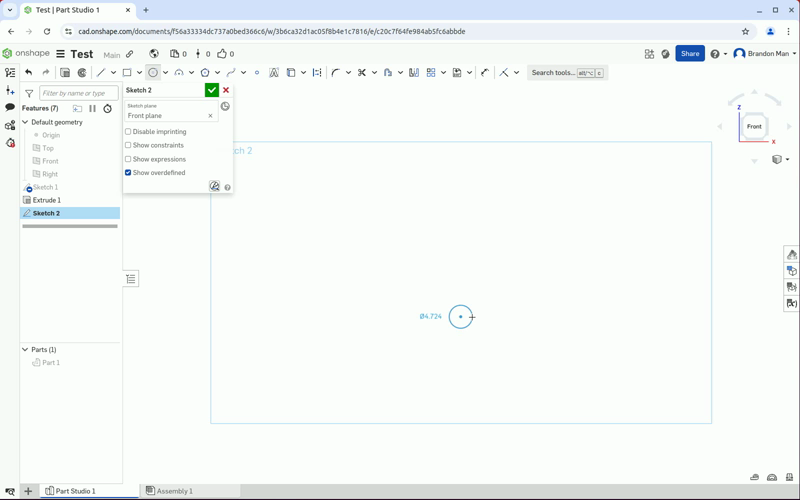
click(472, 316)
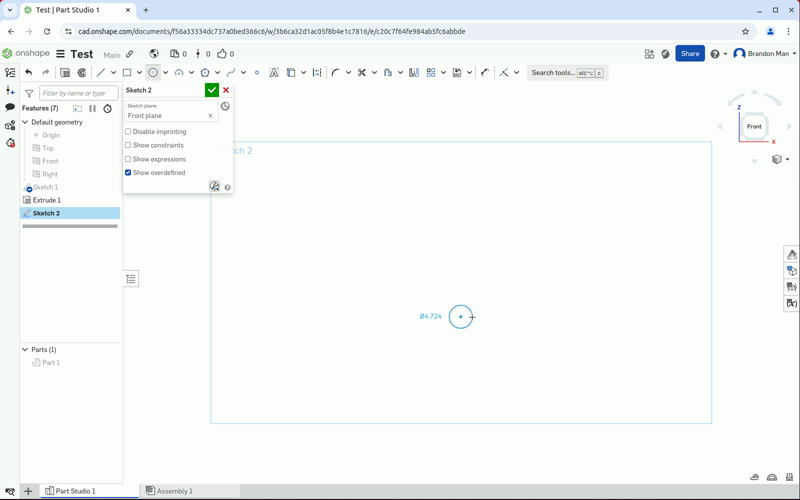
key(esc)
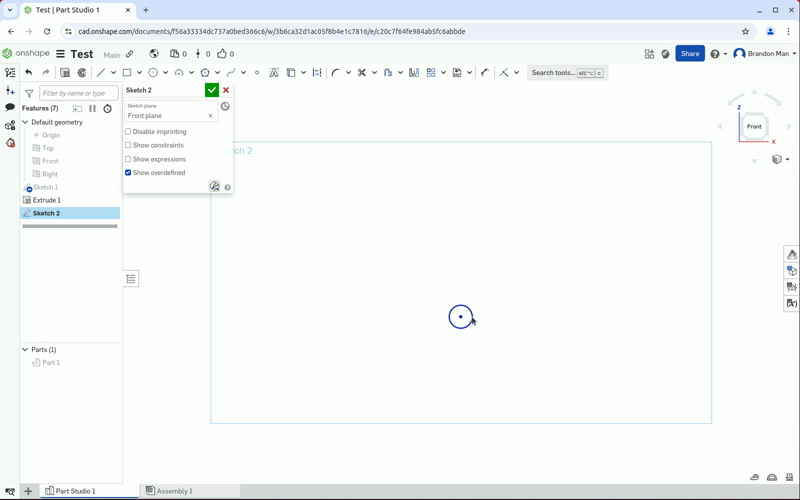
mouse_move(461, 317)
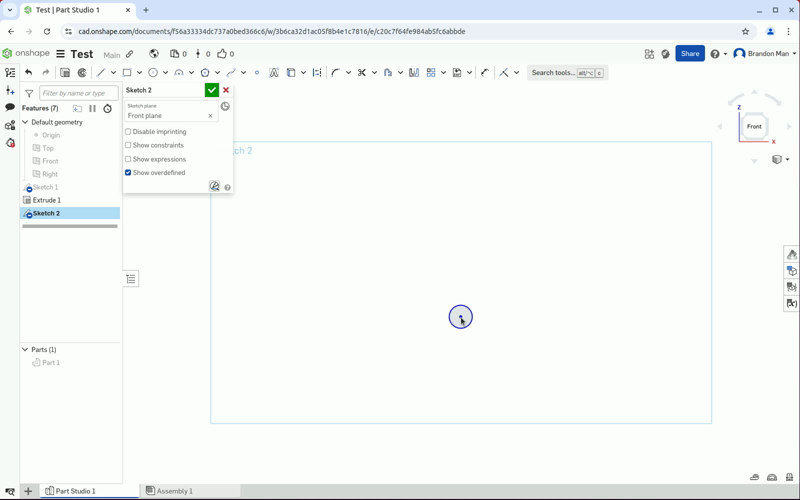
scroll(6)
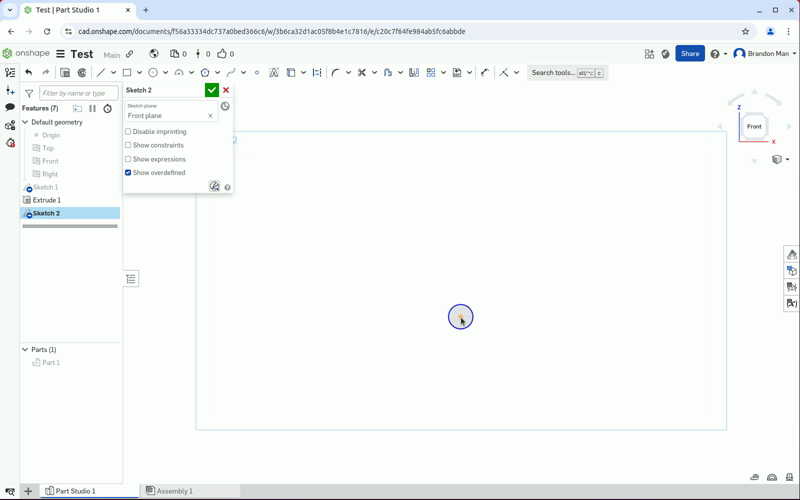
scroll(6)
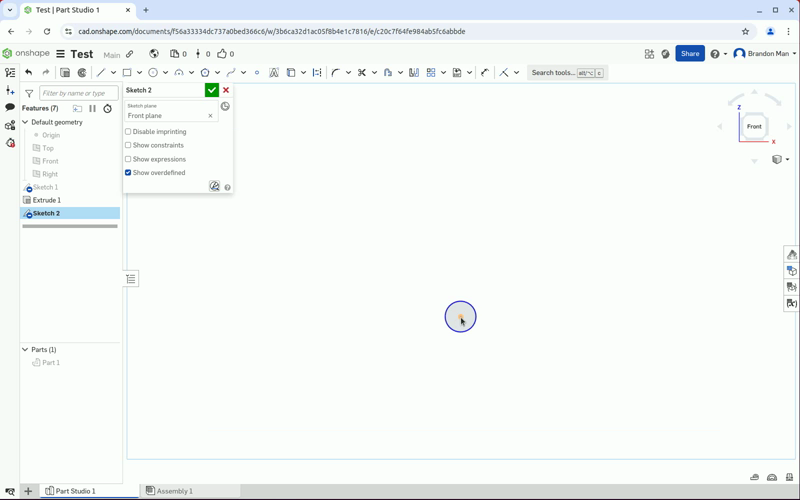
scroll(6)
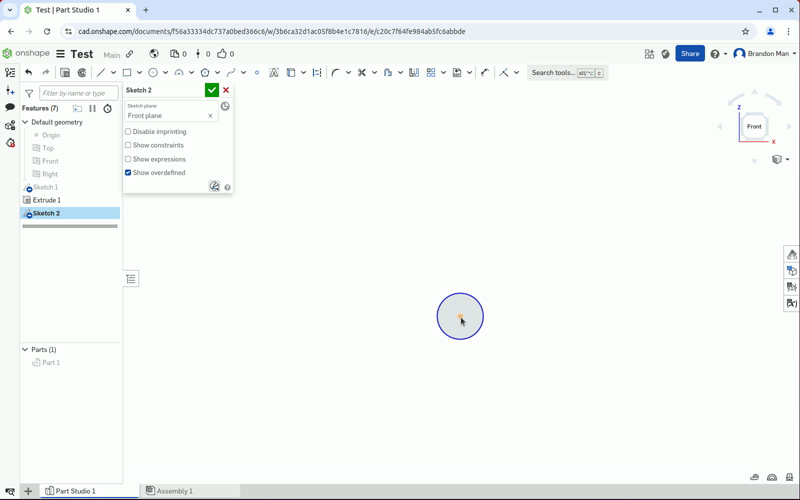
scroll(6)
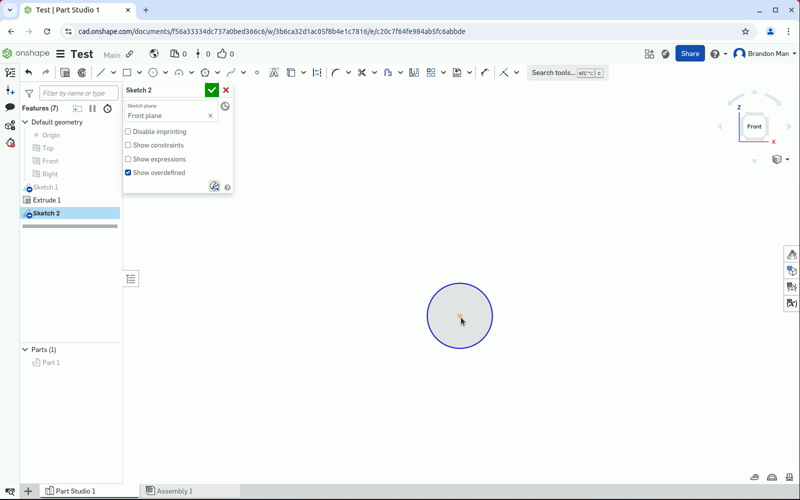
scroll(6)
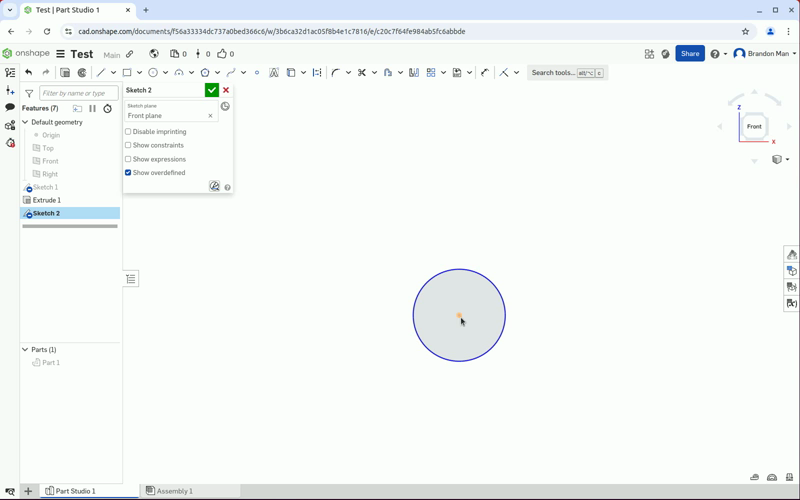
scroll(6)
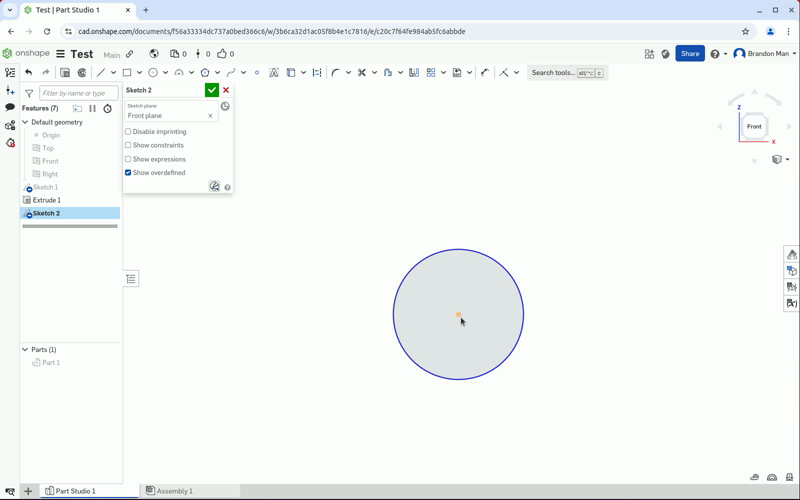
scroll(6)
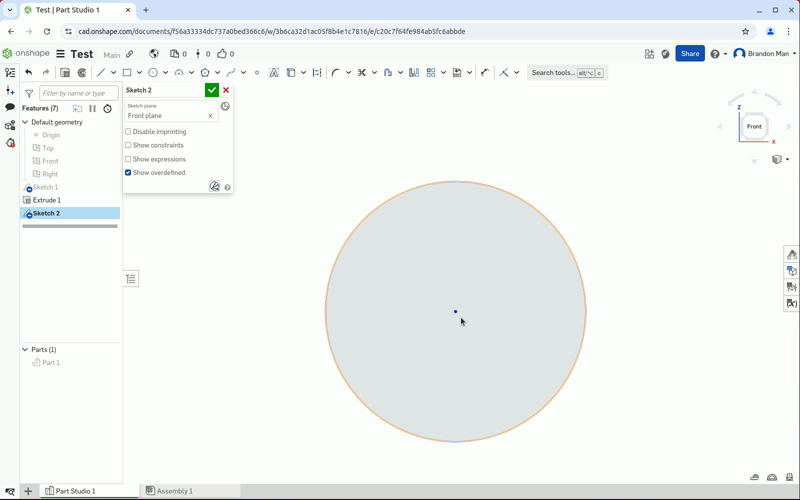
click(461, 317)
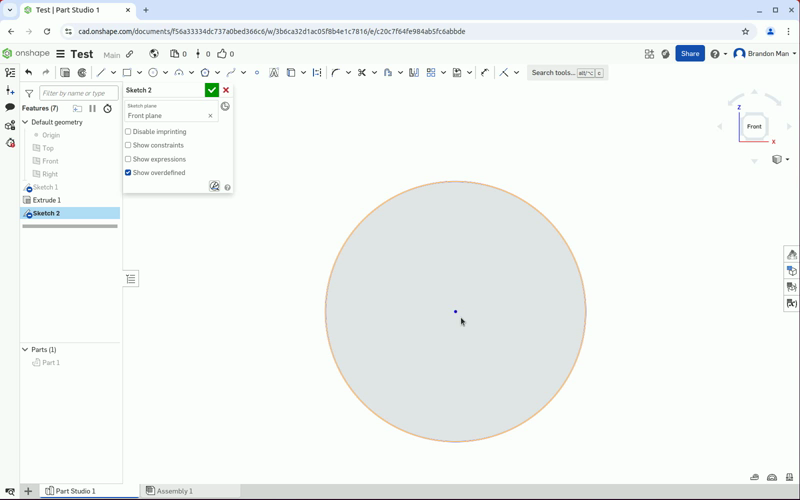
scroll(-6)
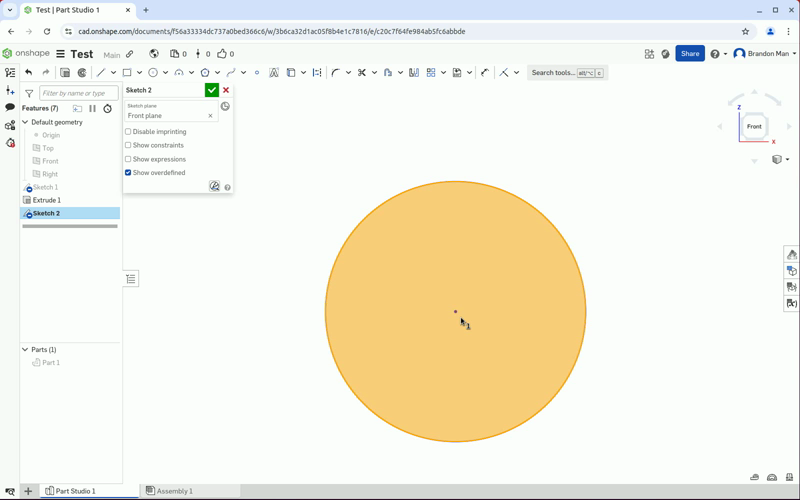
scroll(-6)
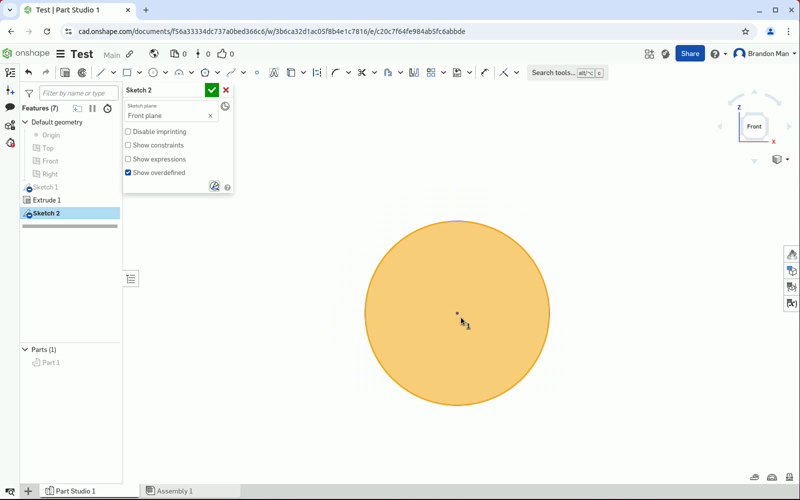
scroll(-6)
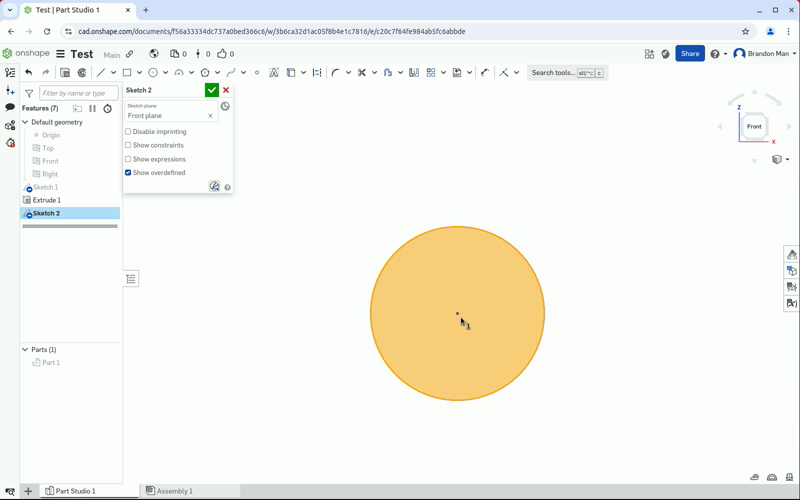
scroll(-6)
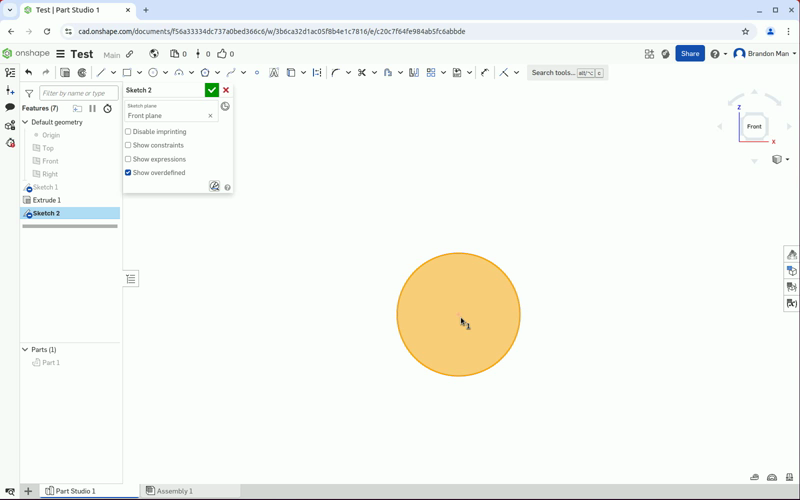
scroll(-6)
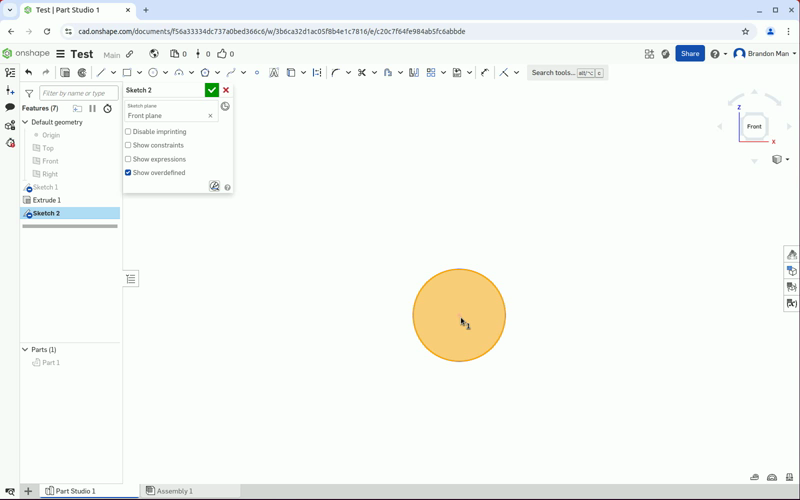
scroll(-6)
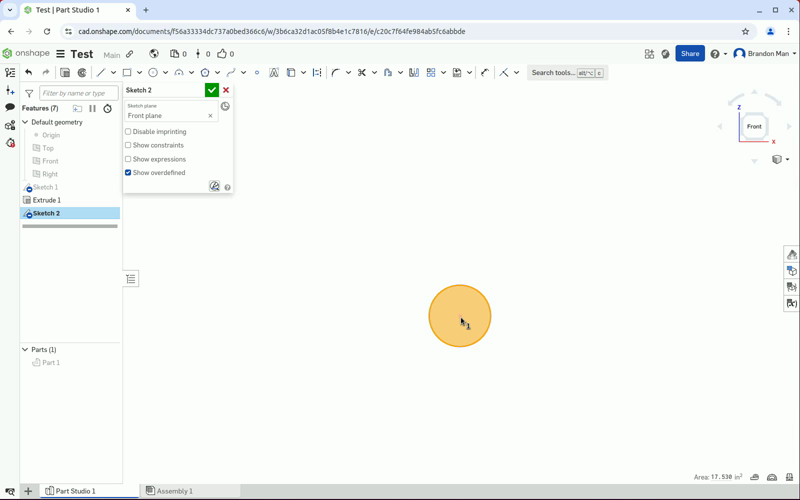
scroll(-6)
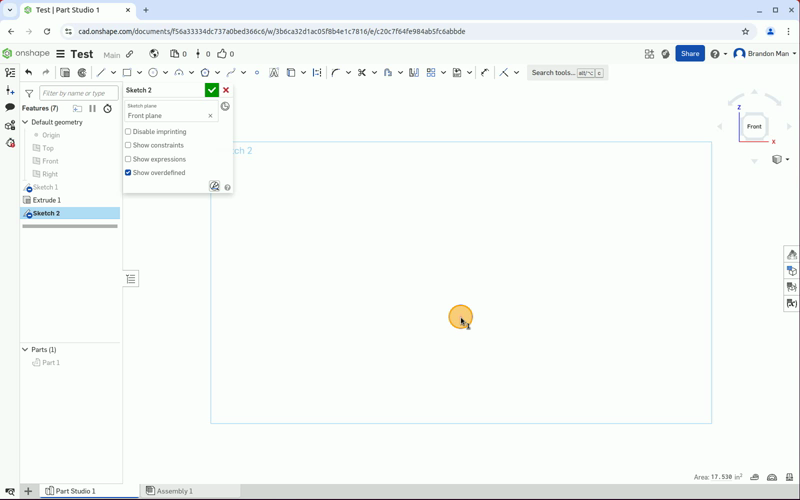
mouse_move(73, 352)
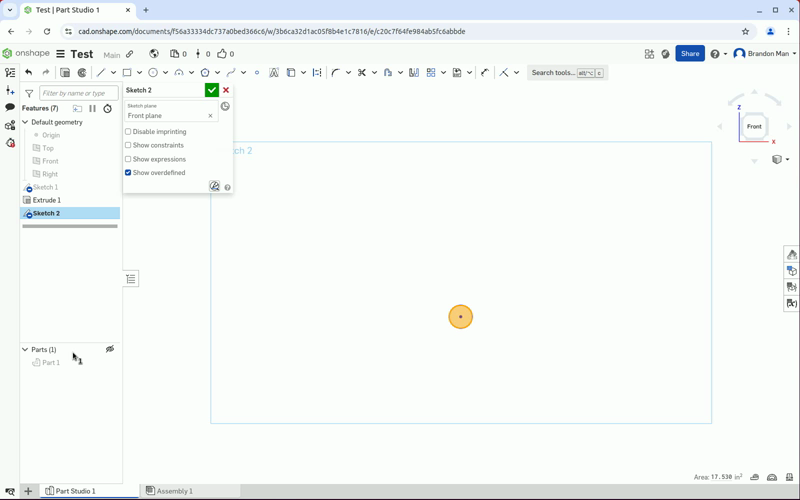
key(shift+y)
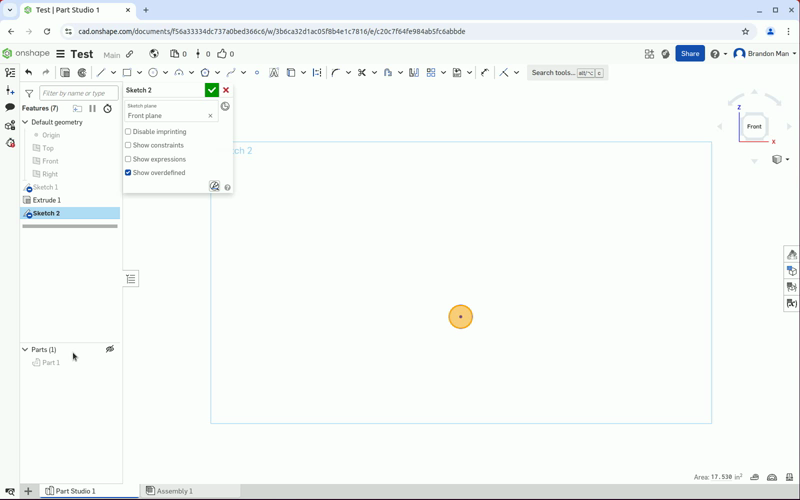
key(shift+e)
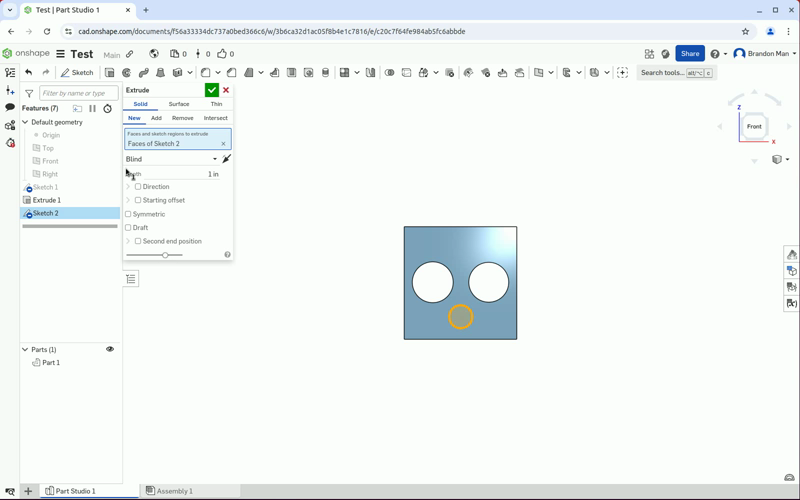
mouse_move(143, 106)
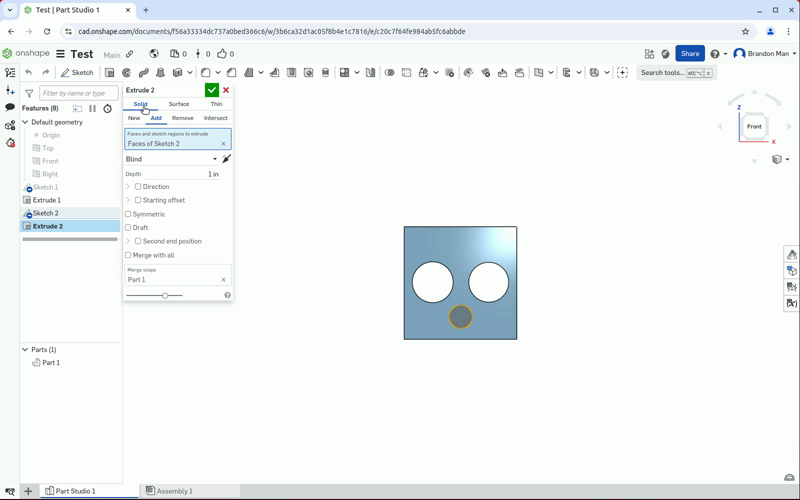
click(143, 106)
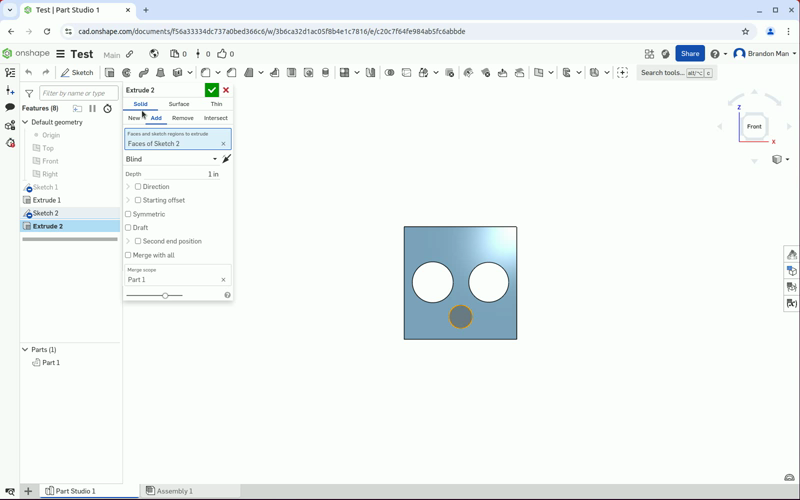
mouse_move(137, 120)
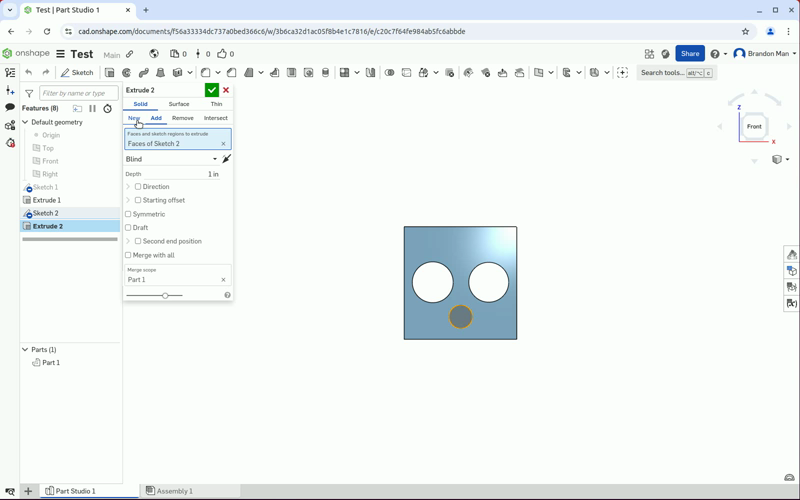
click(137, 120)
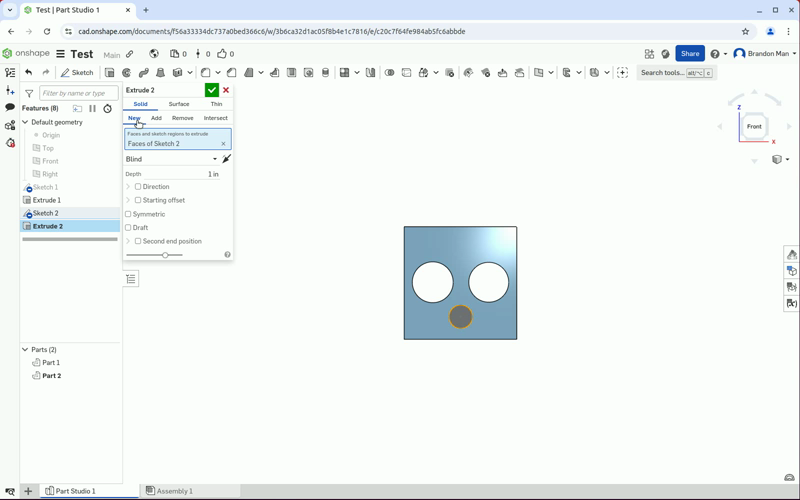
key(tab, 4)
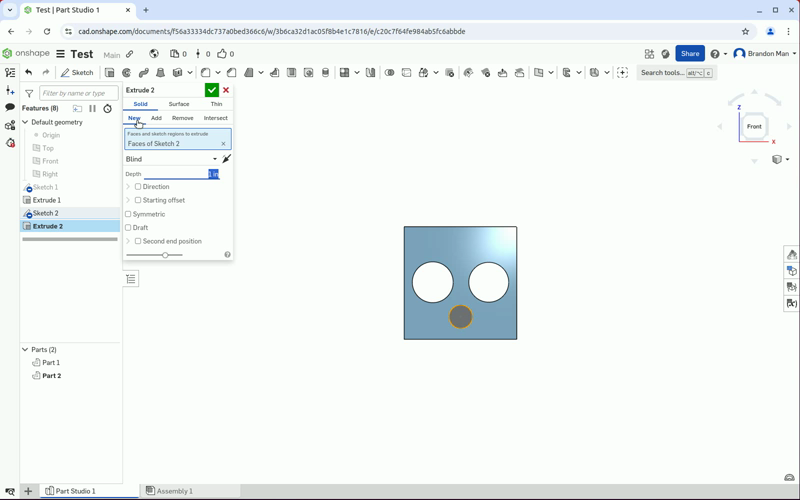
text(23.108)
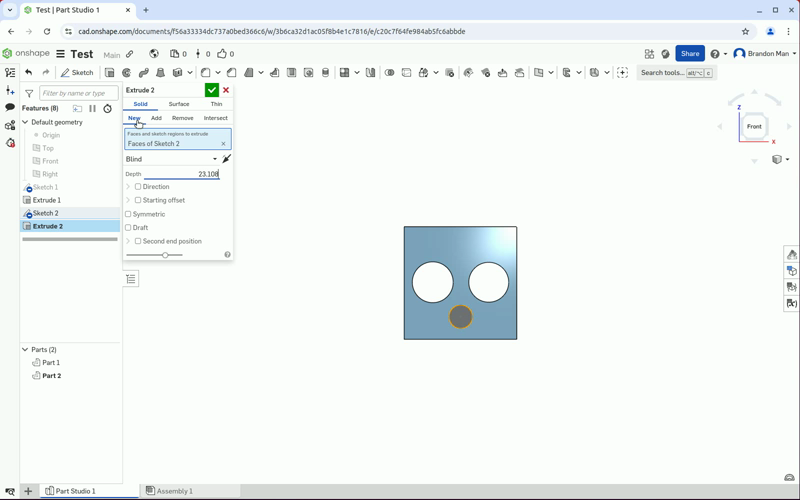
key(enter)
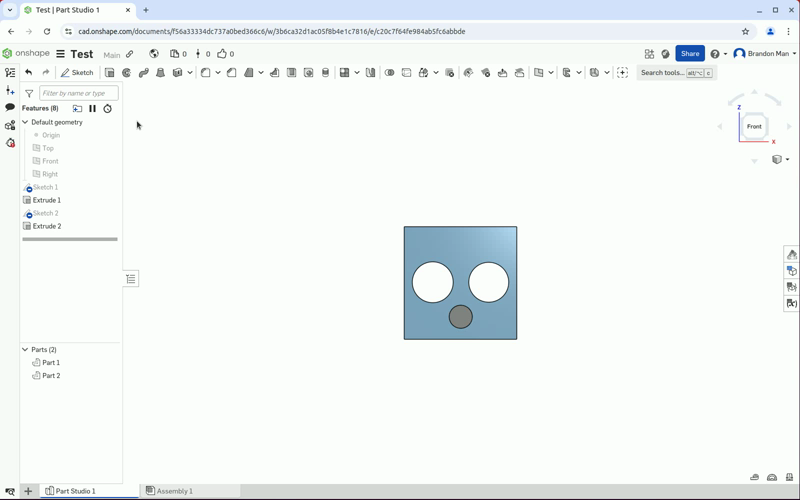
key(shift+h)
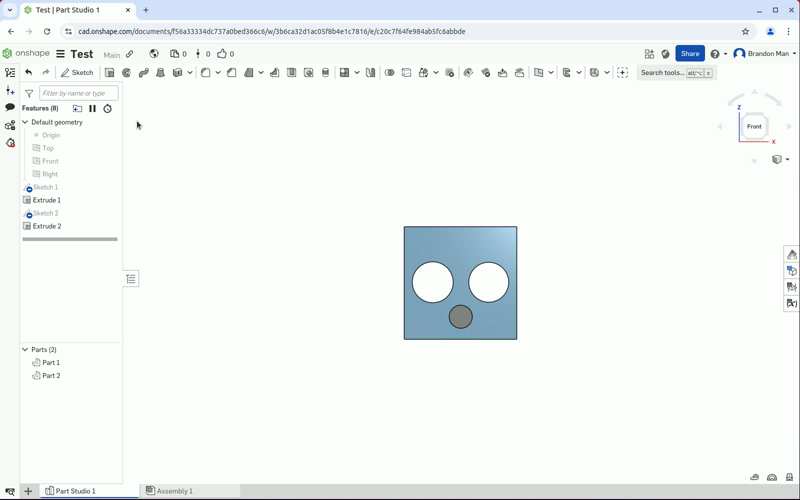
key(shift+h)
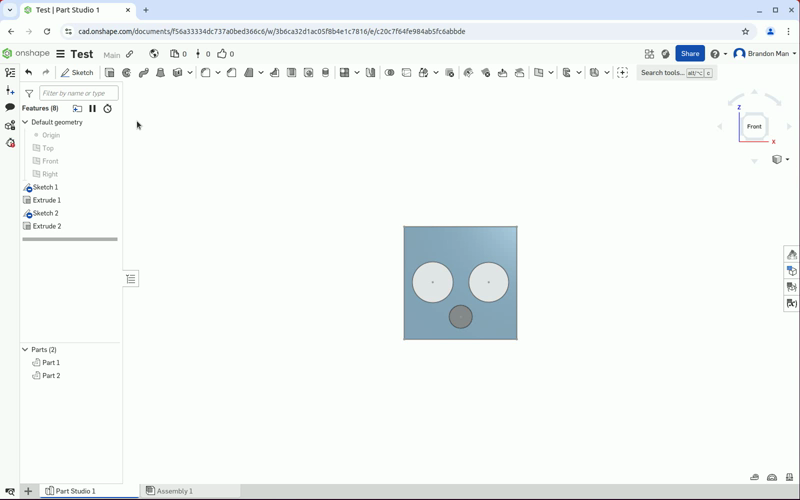
key(shift+7)
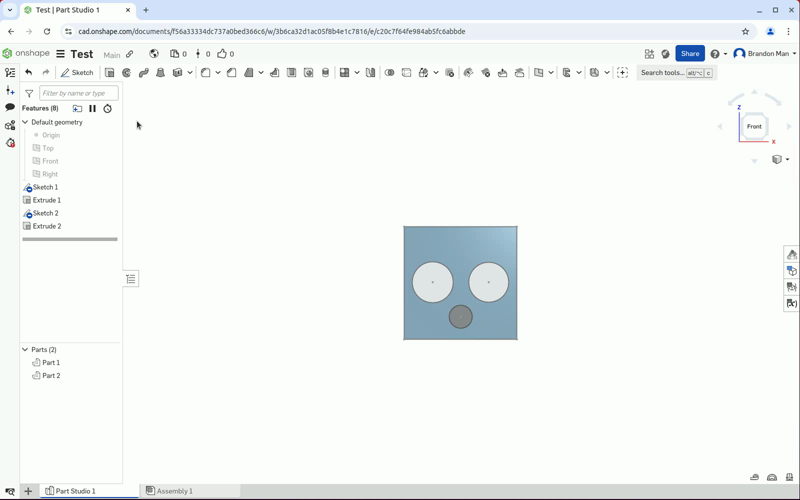
key(left, 2)
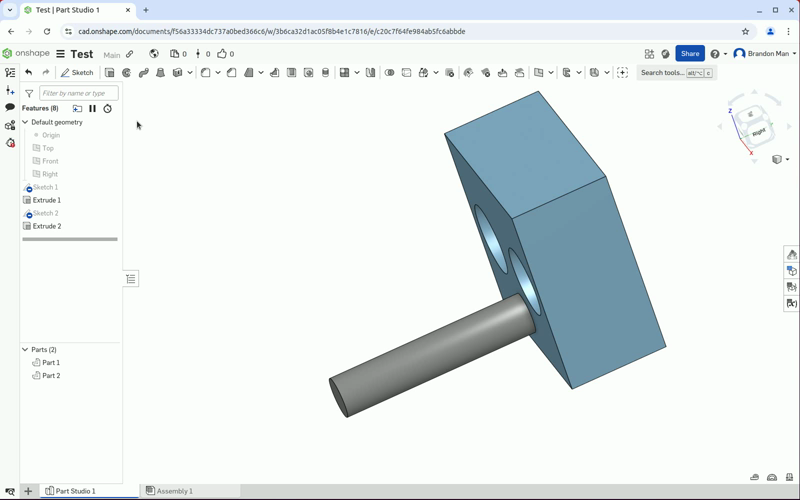
key(down, 2)
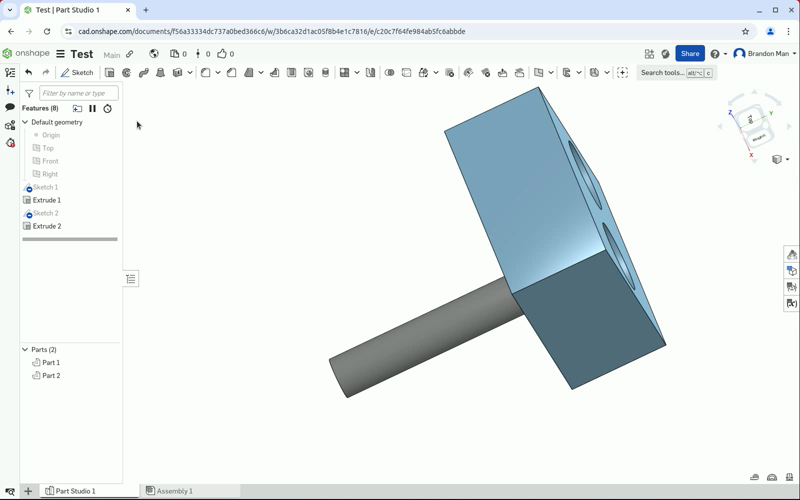
key(up, 2)
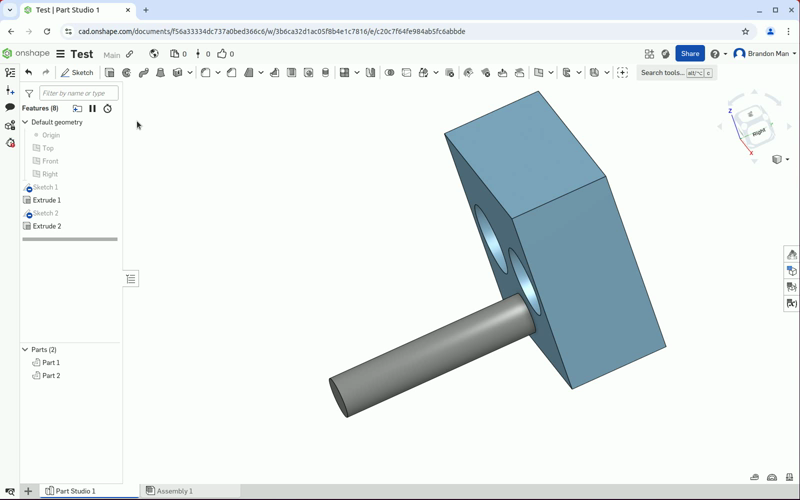
key(right, 2)
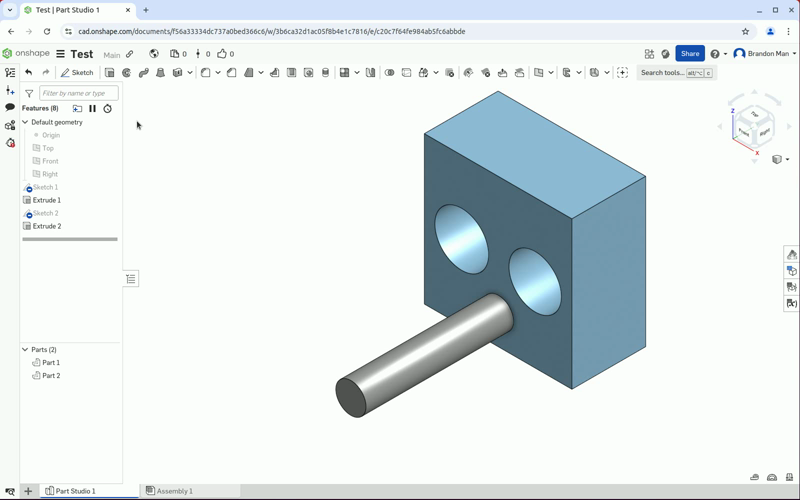
mouse_move(73, 189)
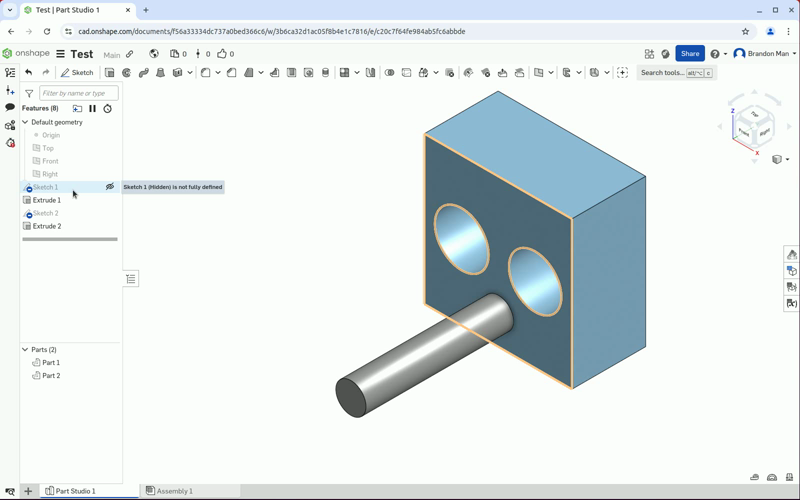
click(73, 189)